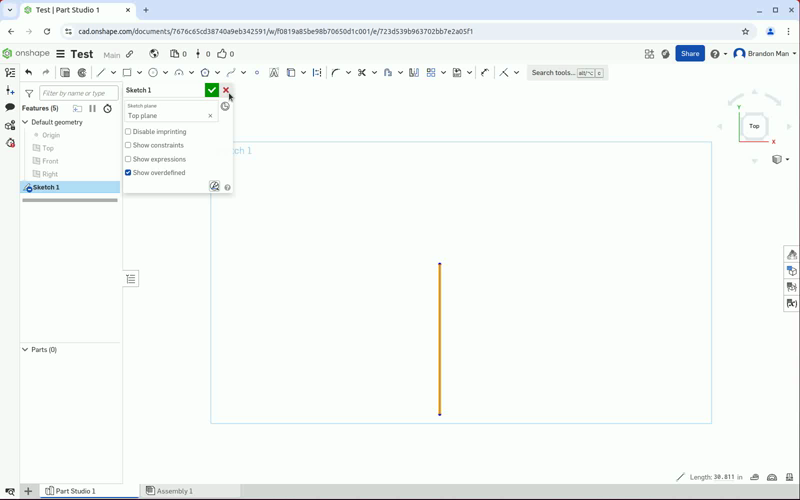
key(shift+h)
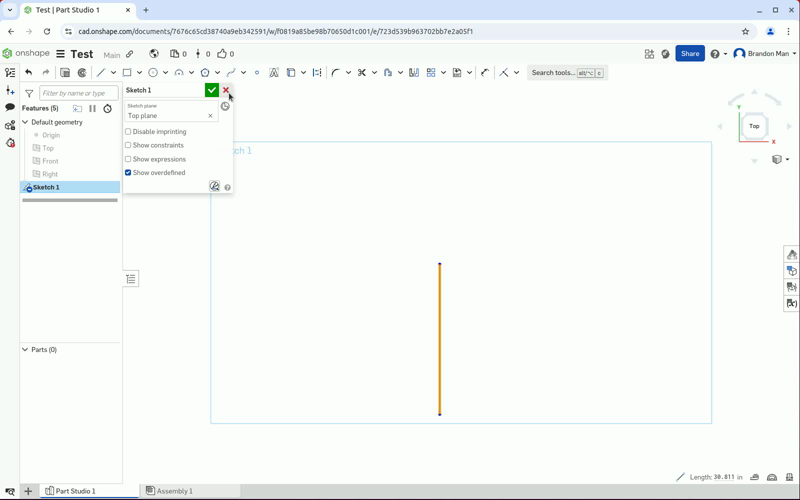
key(shift+s)
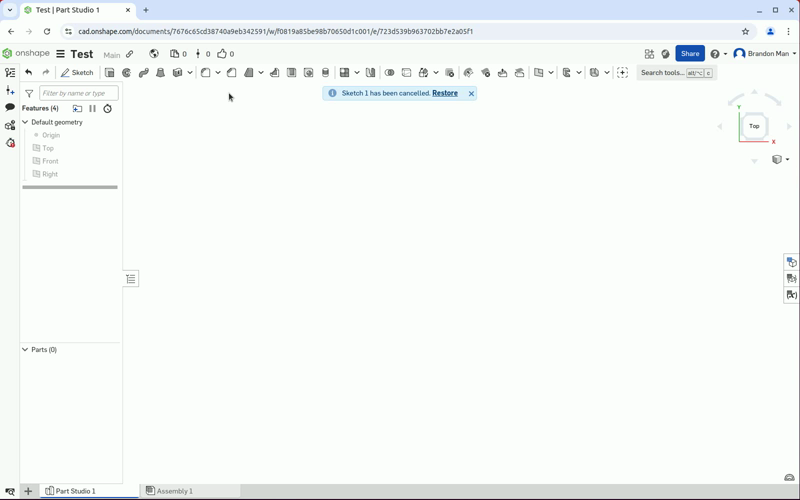
mouse_move(73, 150)
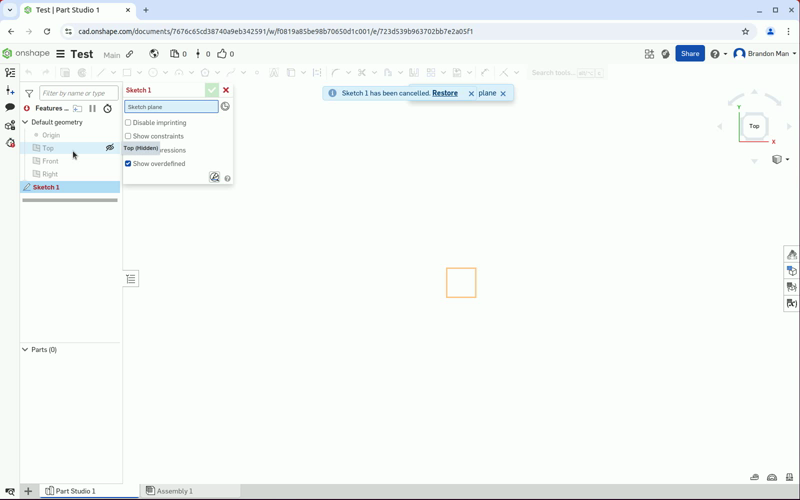
click(73, 150)
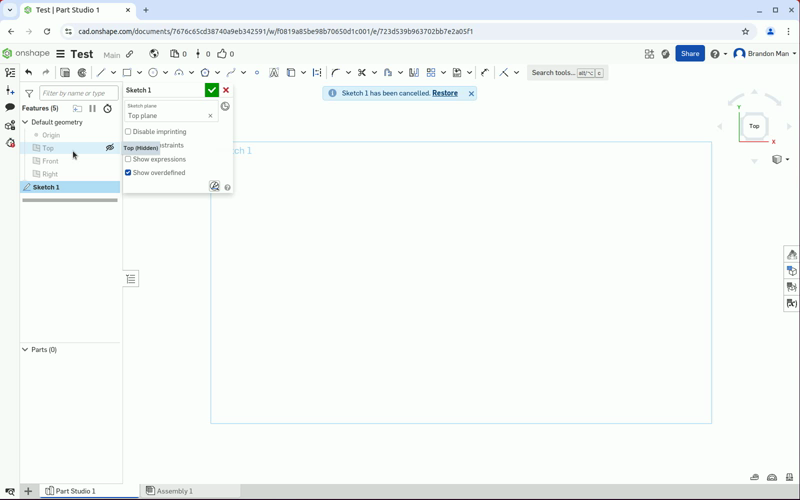
mouse_move(73, 352)
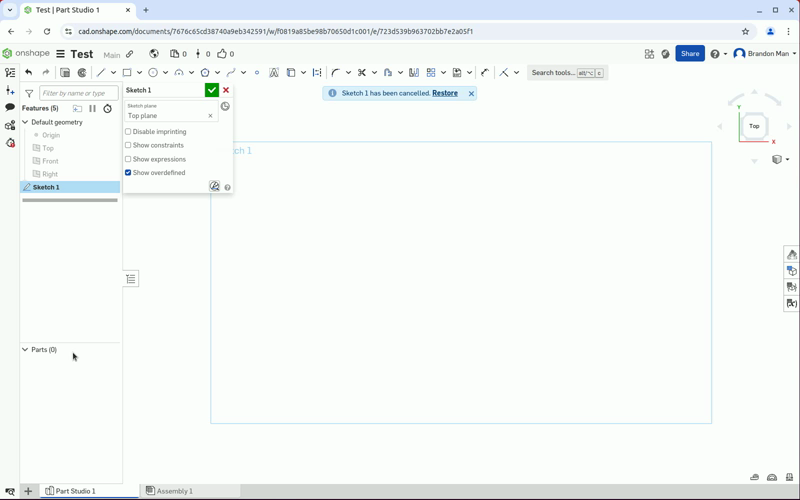
key(y)
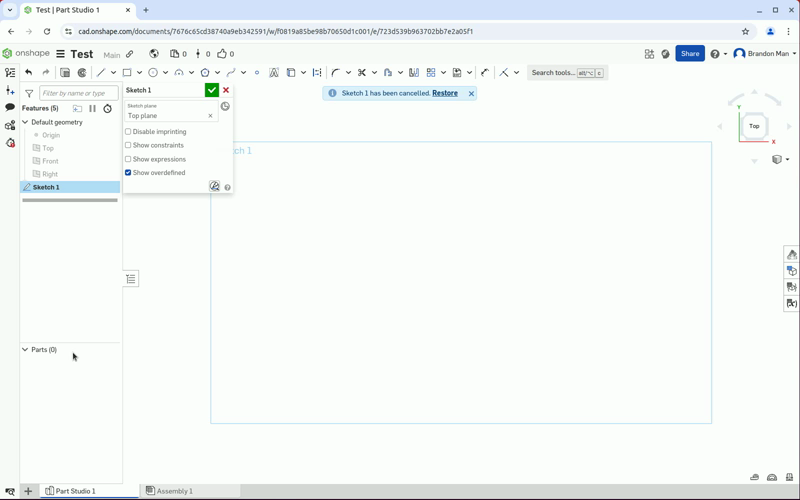
key(c)
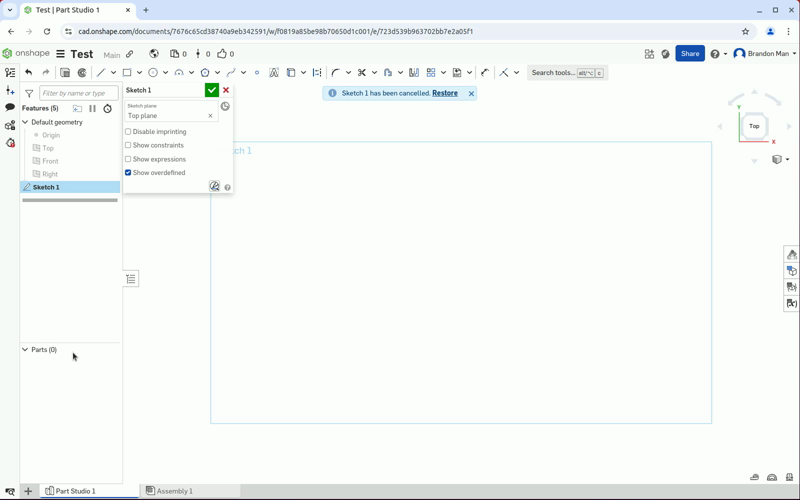
key_down(shift)
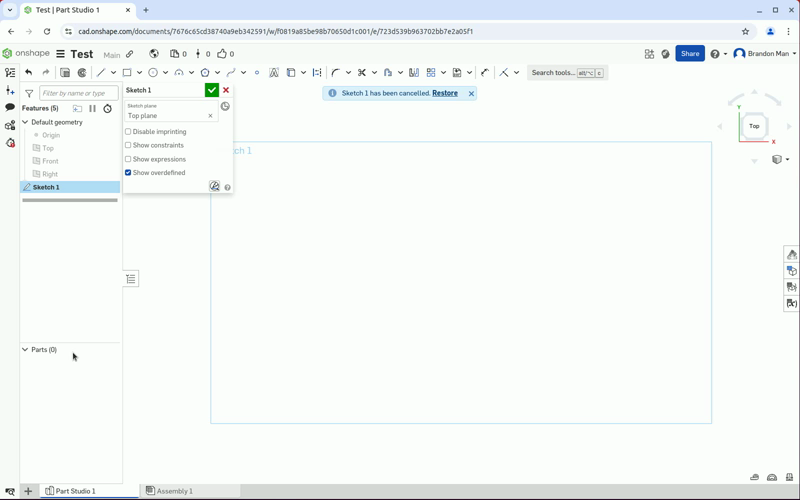
mouse_move(461, 282)
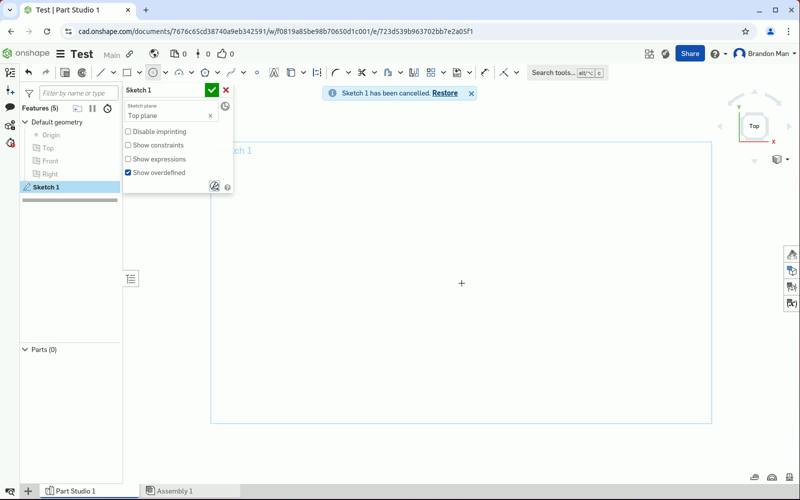
click(461, 282)
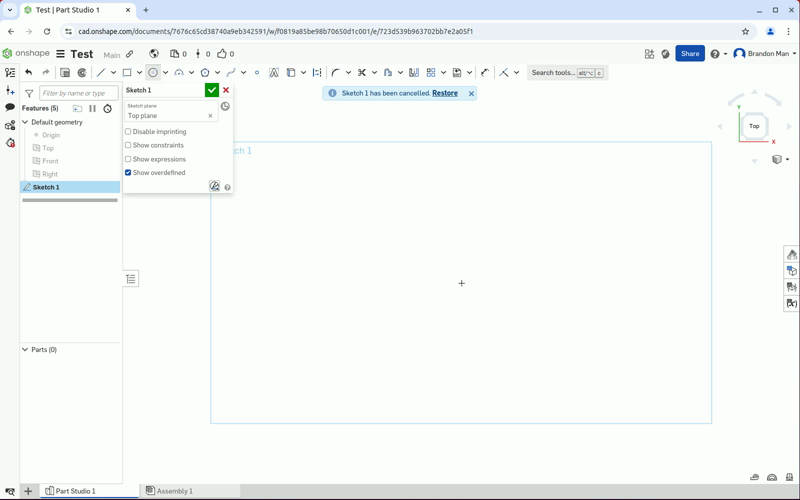
key_up(shift)
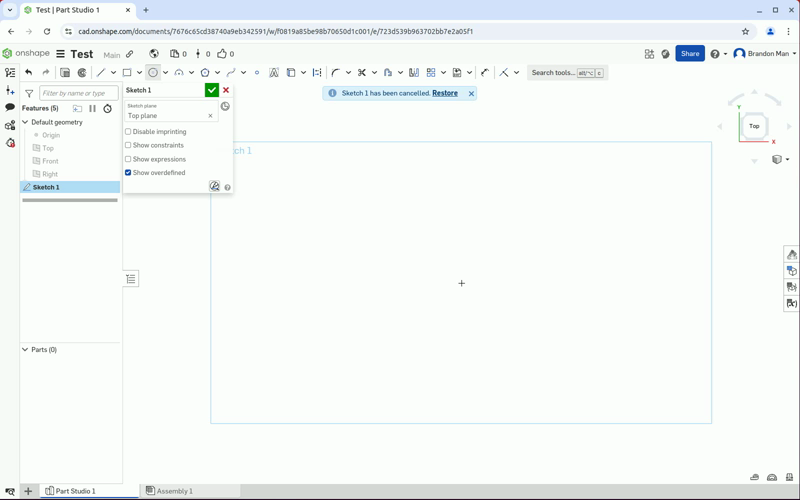
mouse_move(568, 282)
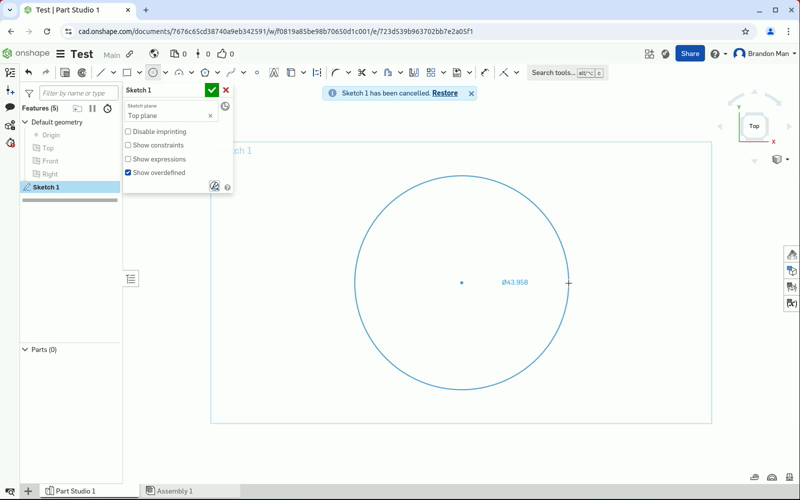
click(568, 282)
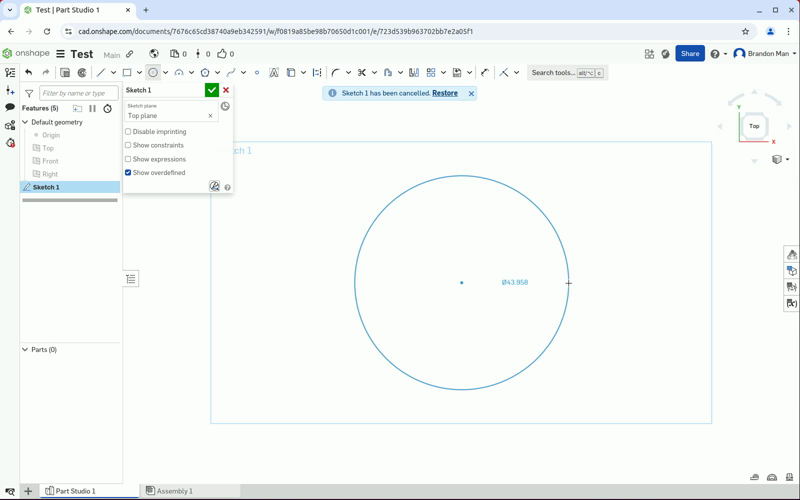
key(esc)
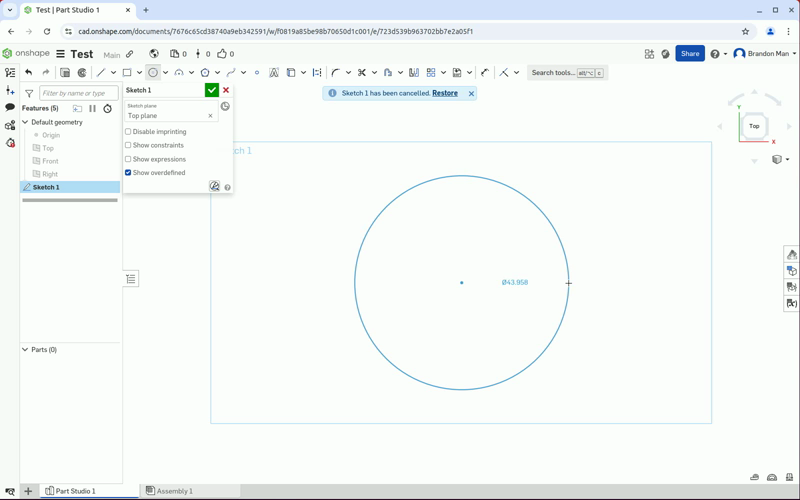
key(c)
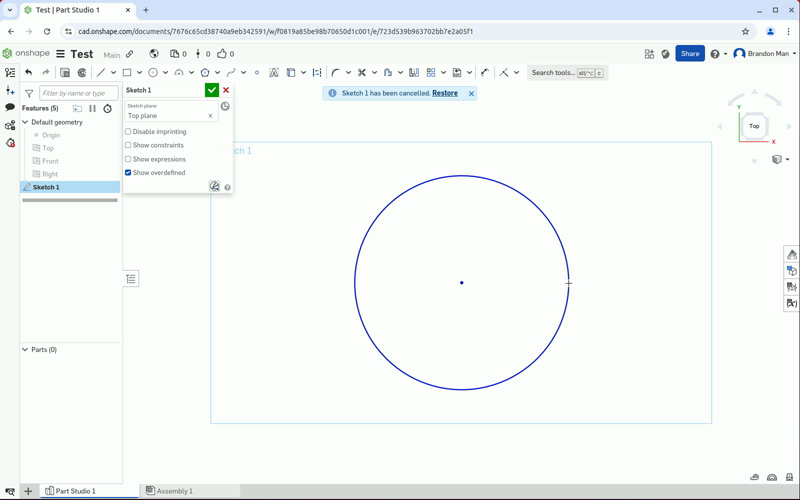
key_down(shift)
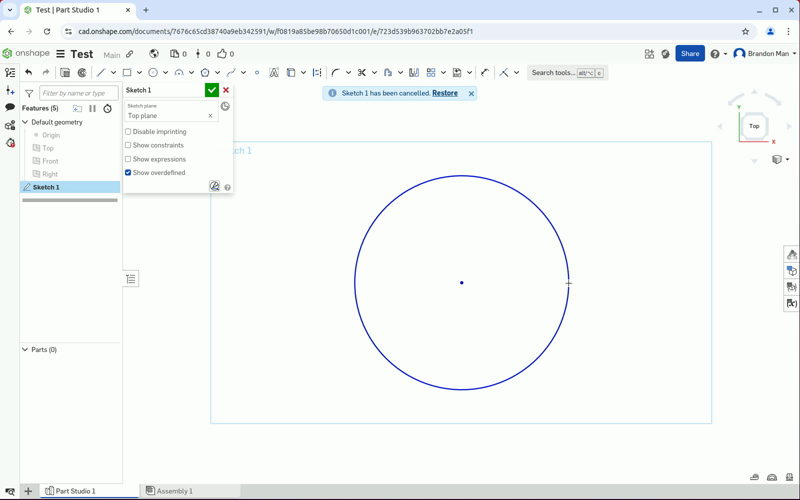
mouse_move(461, 282)
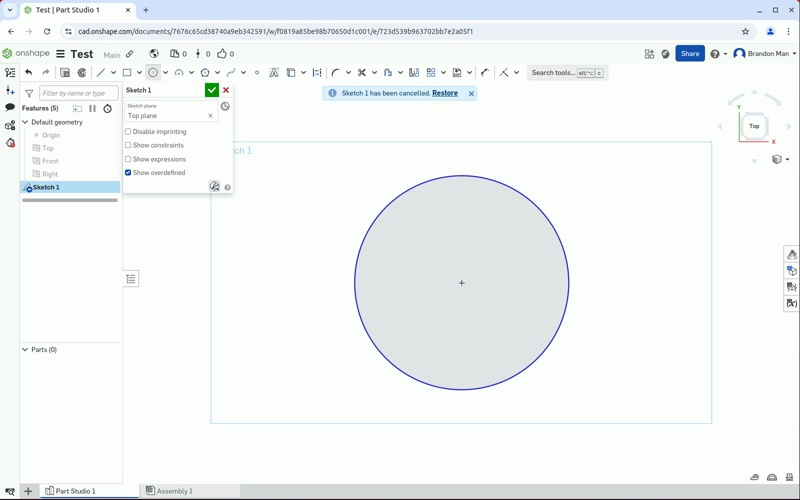
click(461, 282)
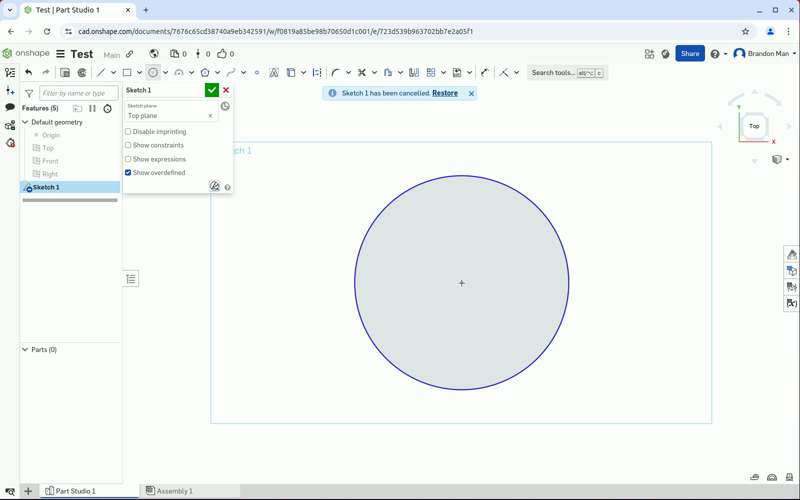
key_up(shift)
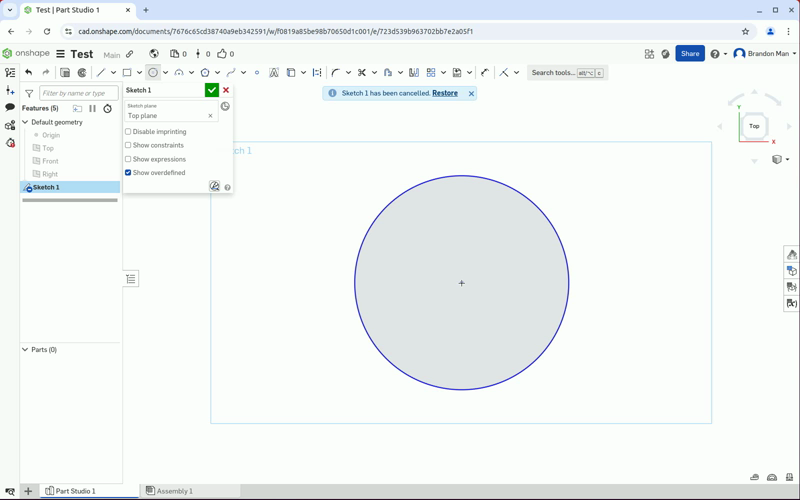
mouse_move(561, 282)
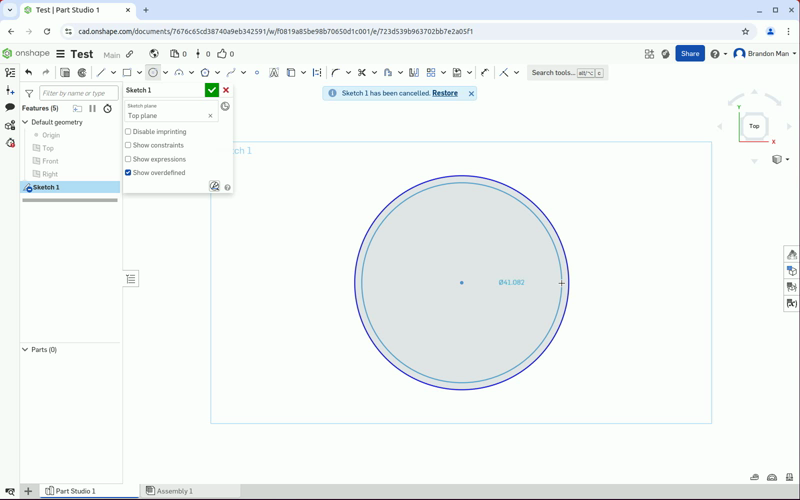
click(561, 282)
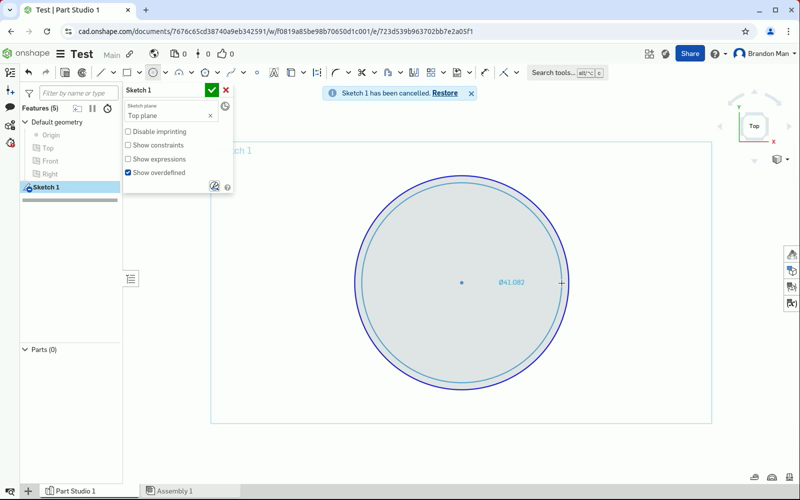
key(esc)
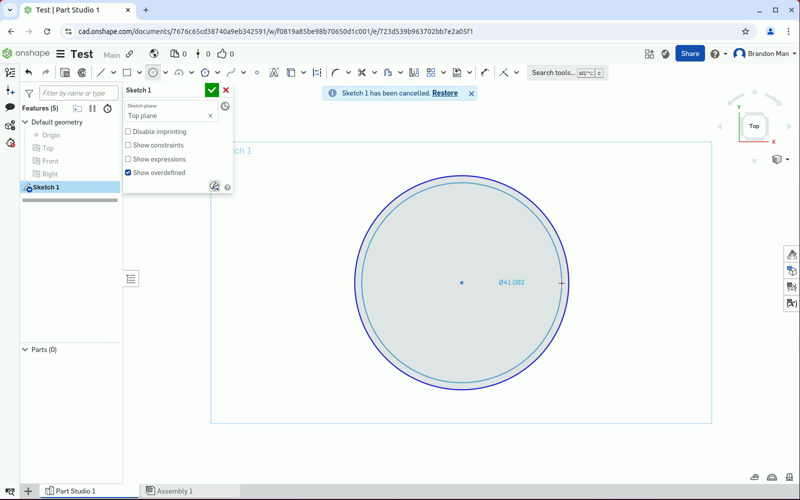
mouse_move(523, 199)
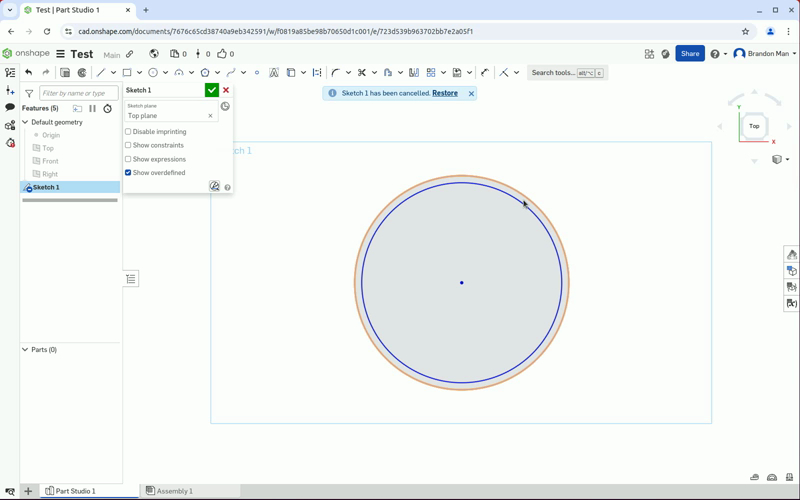
click(523, 199)
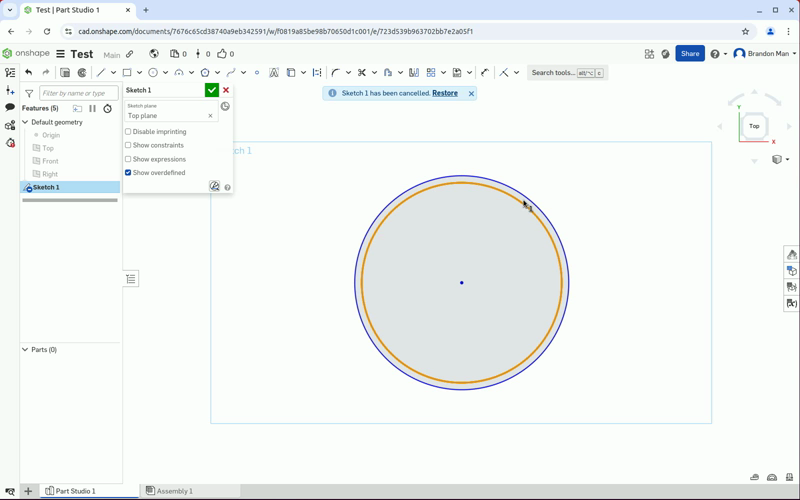
mouse_move(73, 352)
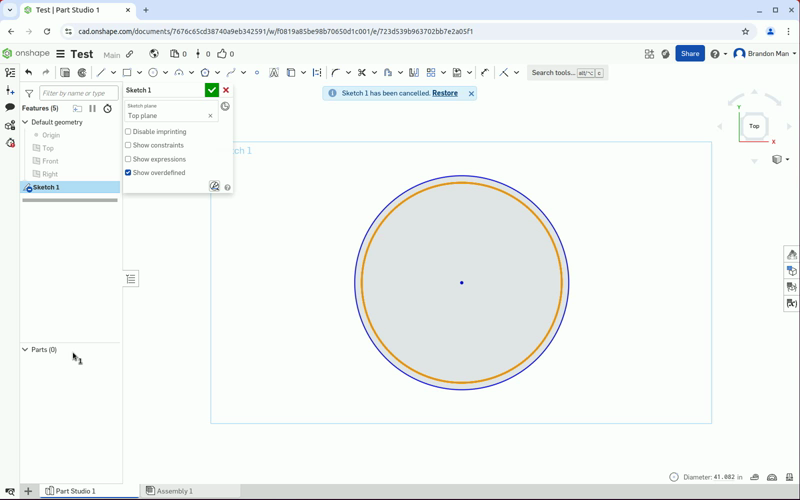
key(shift+y)
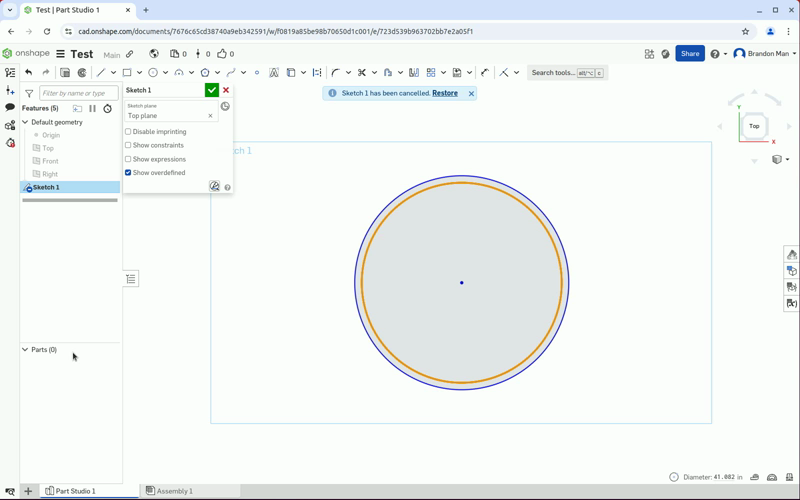
key(shift+e)
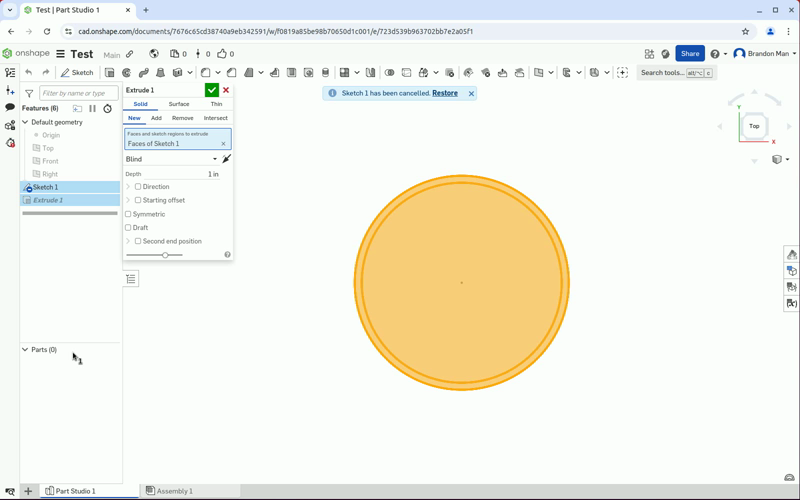
mouse_move(143, 106)
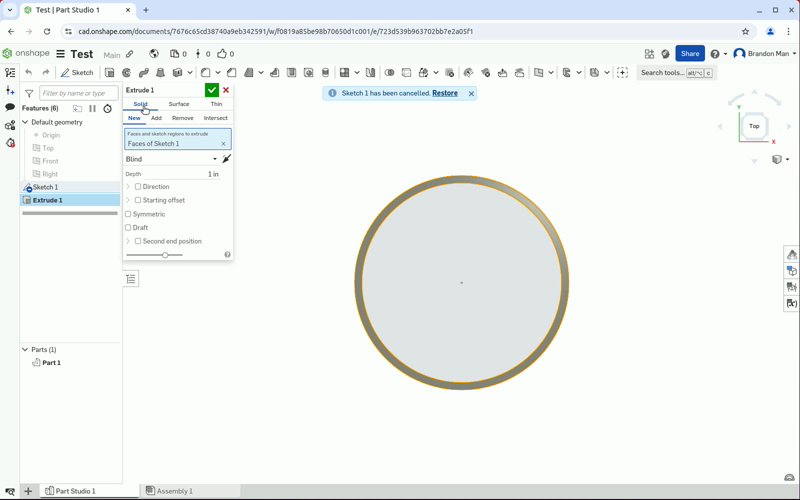
click(143, 106)
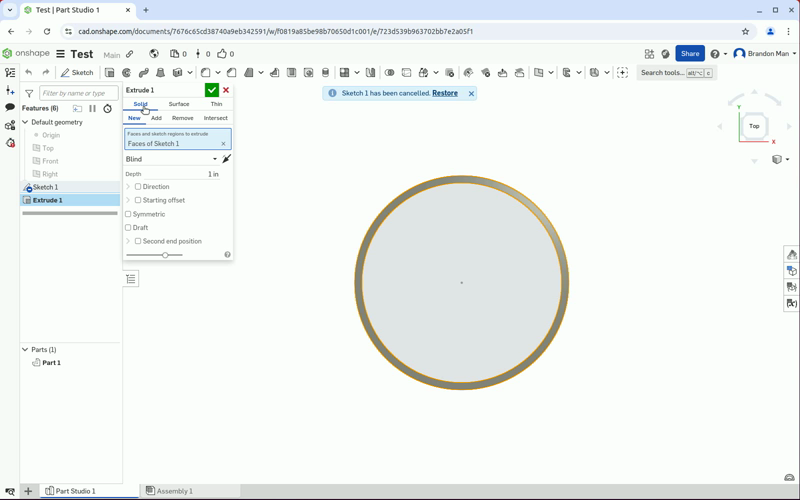
mouse_move(137, 120)
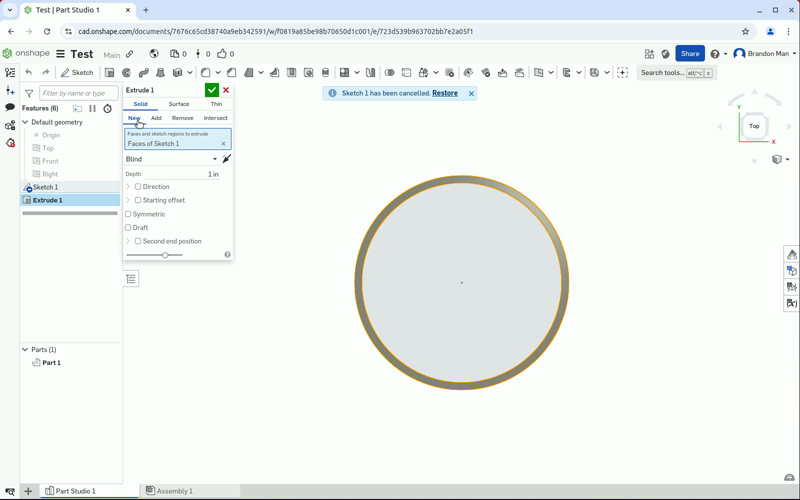
click(137, 120)
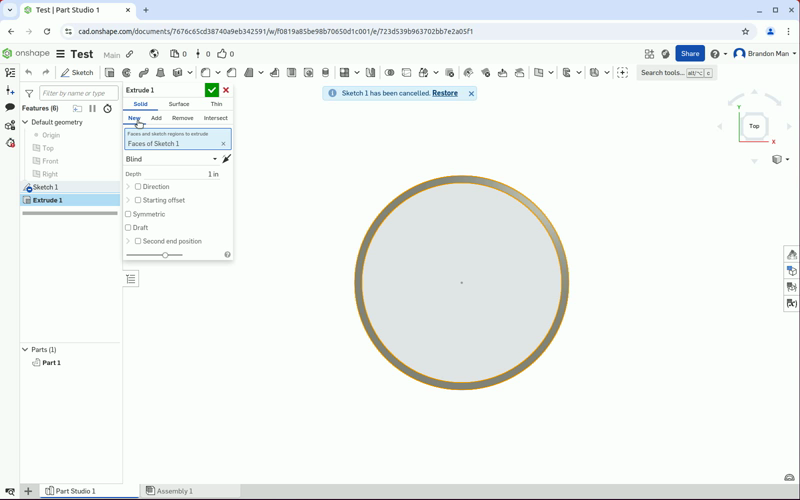
key(tab, 4)
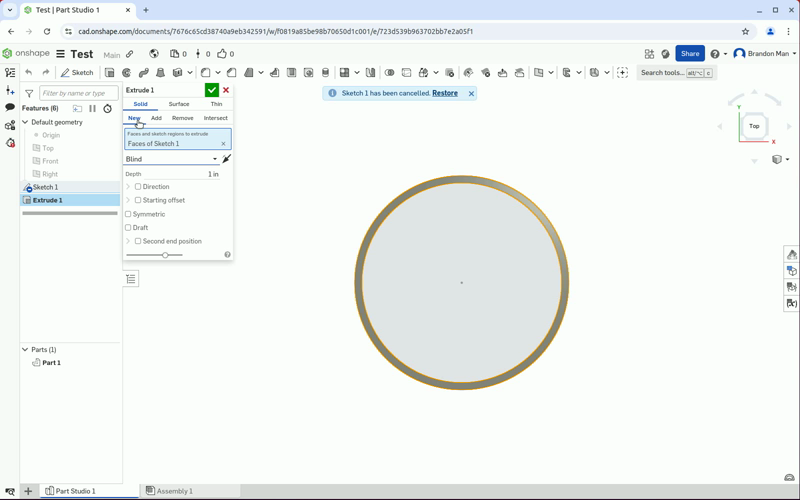
text(2.408)
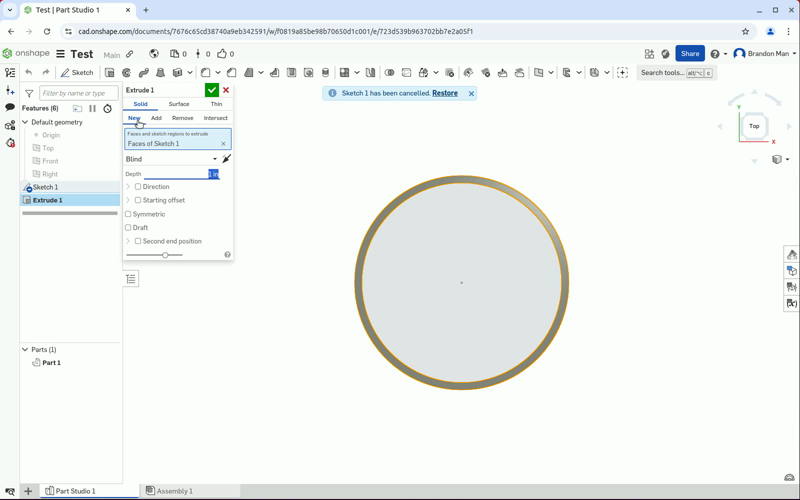
key(tab, 3)
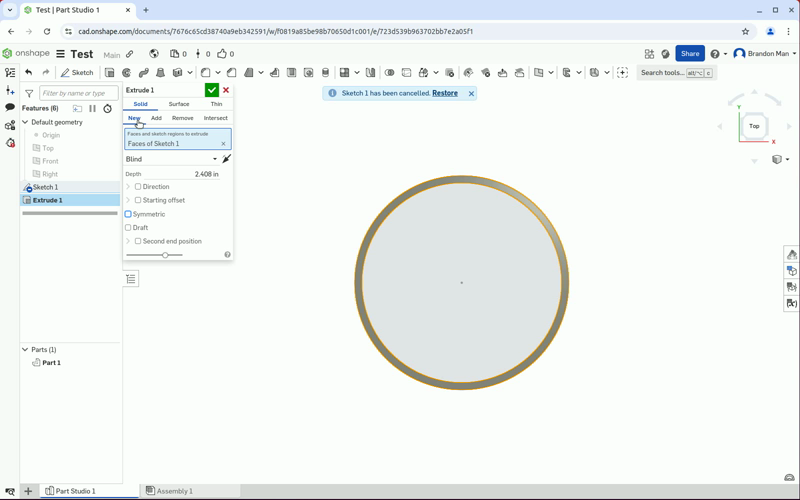
key(space)
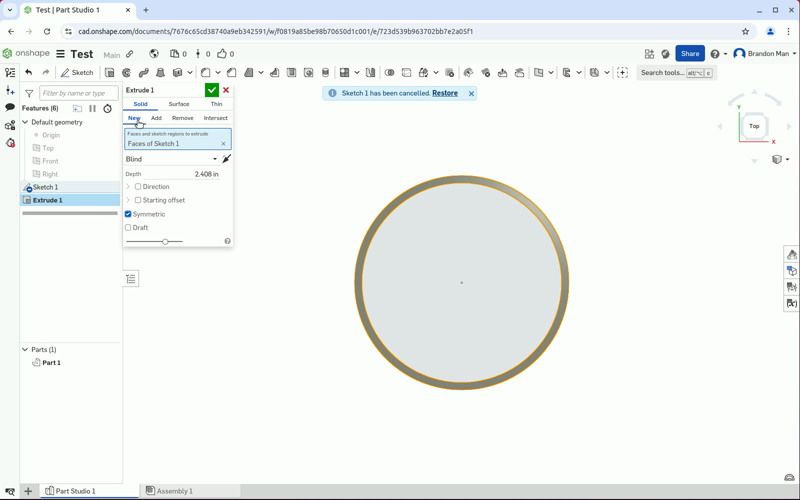
key(enter)
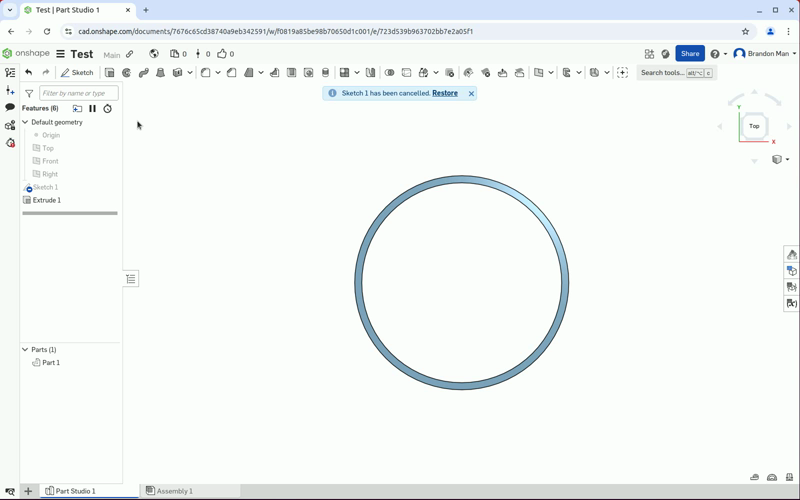
key(shift+h)
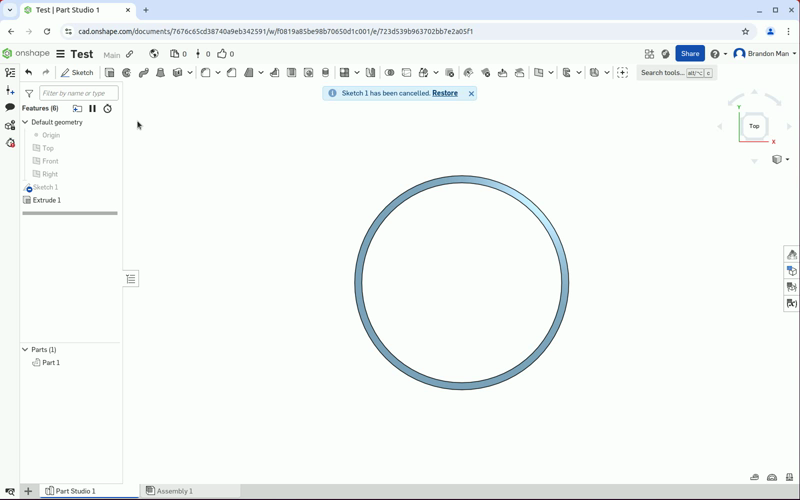
key(shift+h)
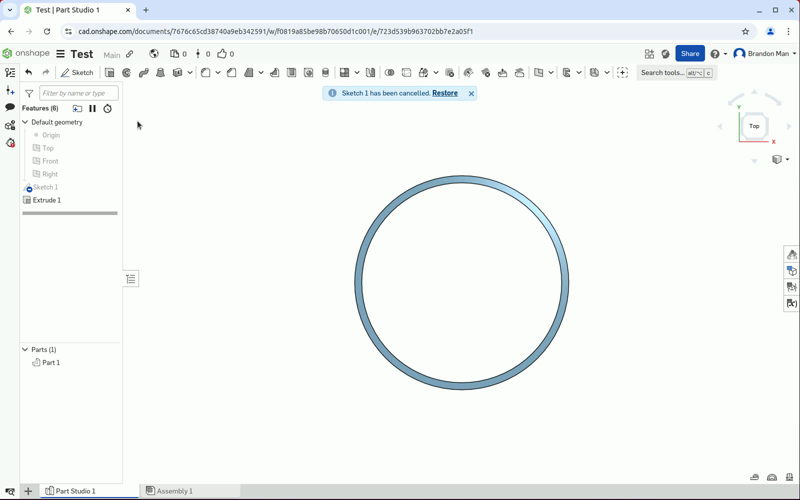
mouse_move(73, 189)
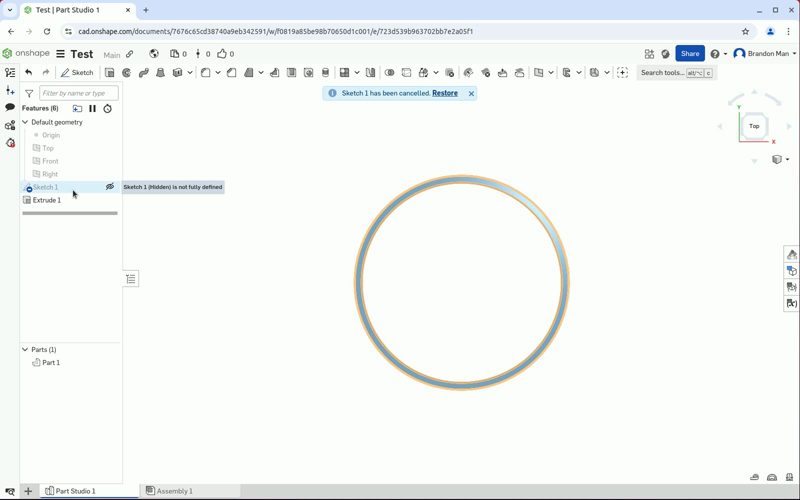
click(73, 189)
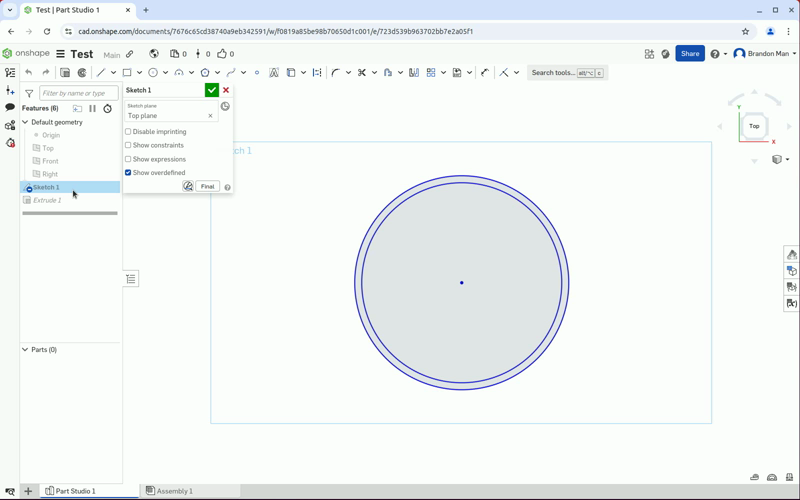
mouse_move(229, 92)
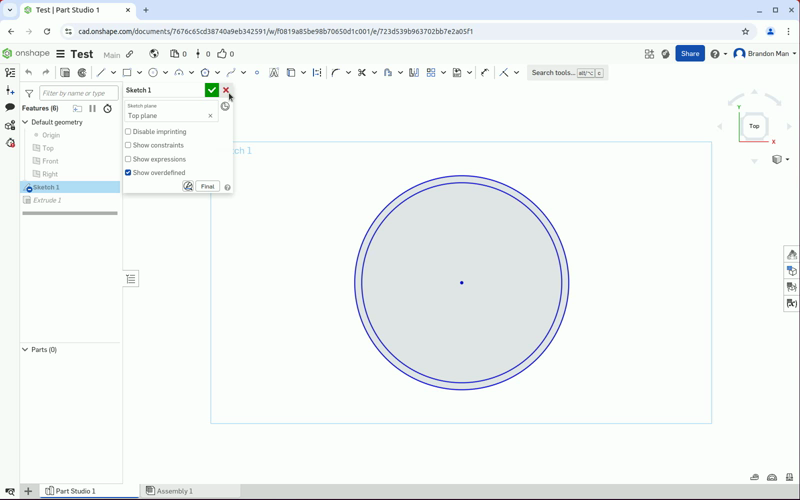
click(229, 92)
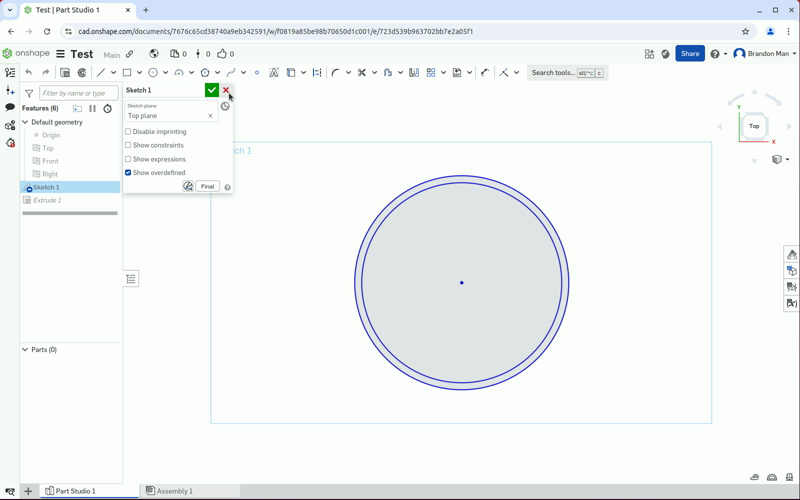
key(shift+s)
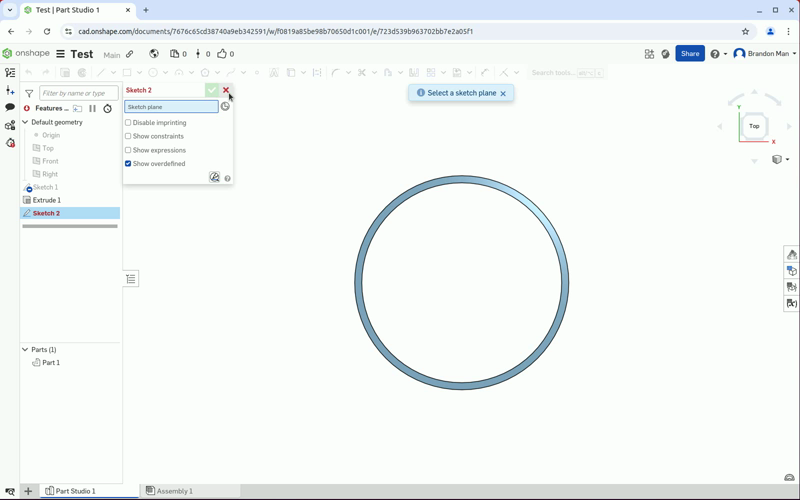
mouse_move(73, 150)
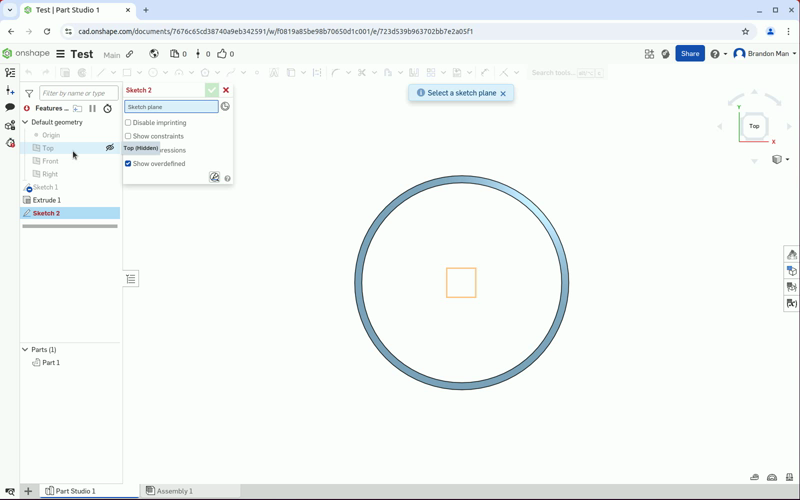
click(73, 150)
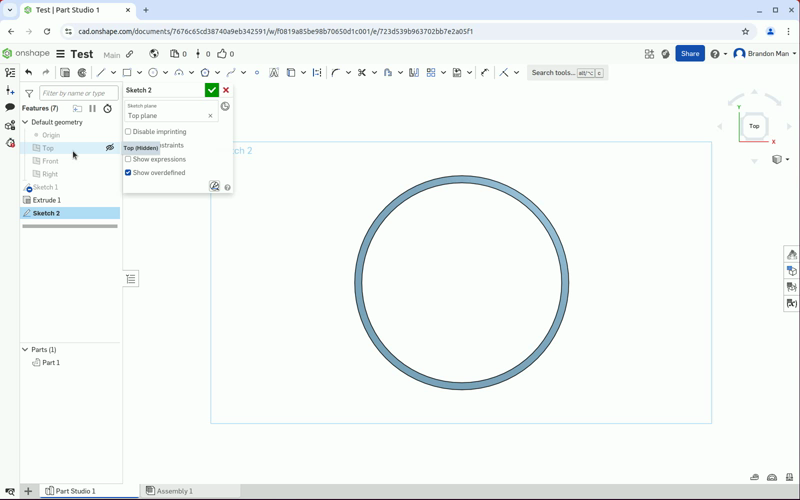
mouse_move(73, 352)
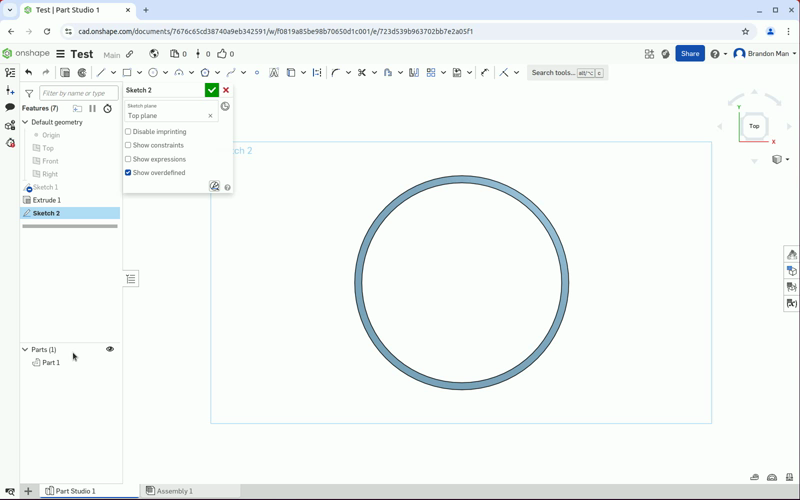
key(y)
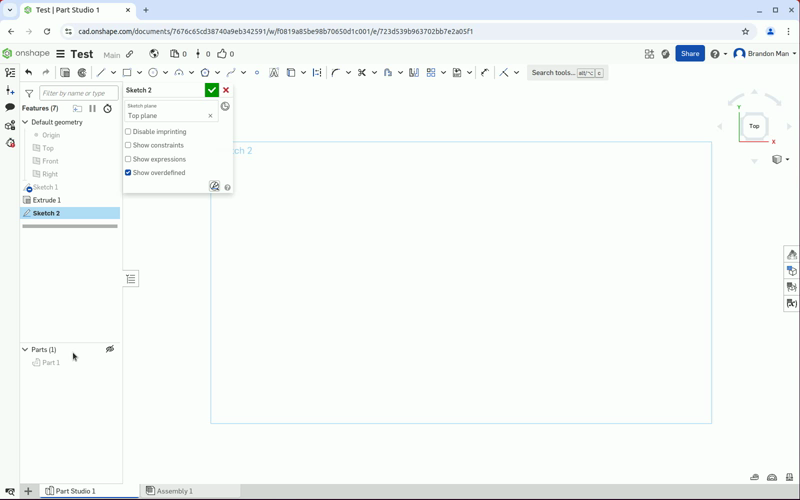
key(c)
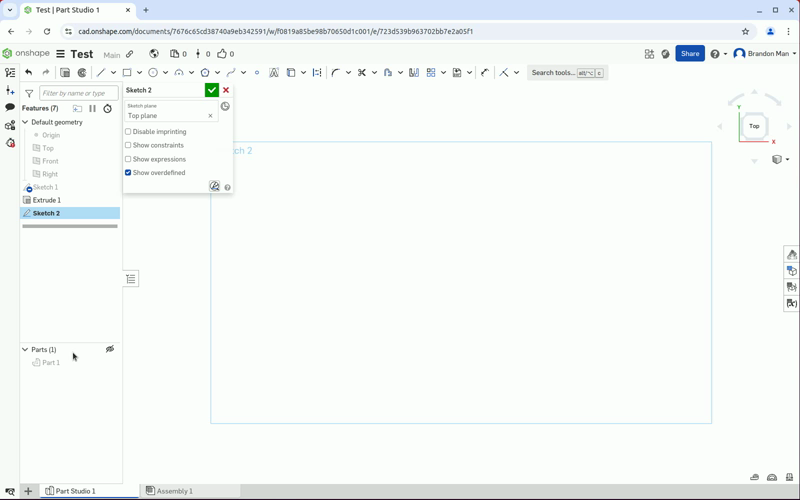
key_down(shift)
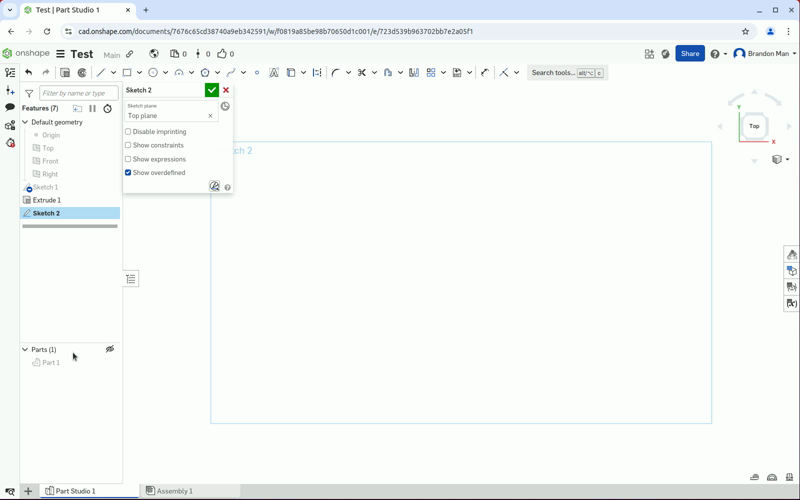
mouse_move(461, 282)
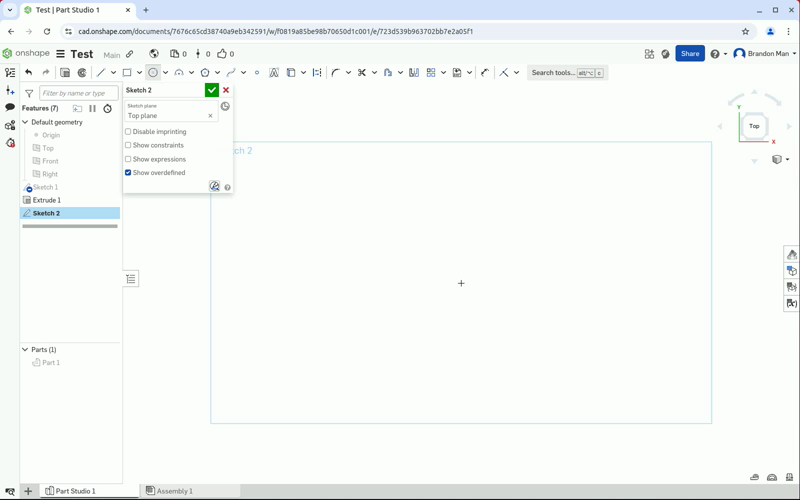
click(461, 282)
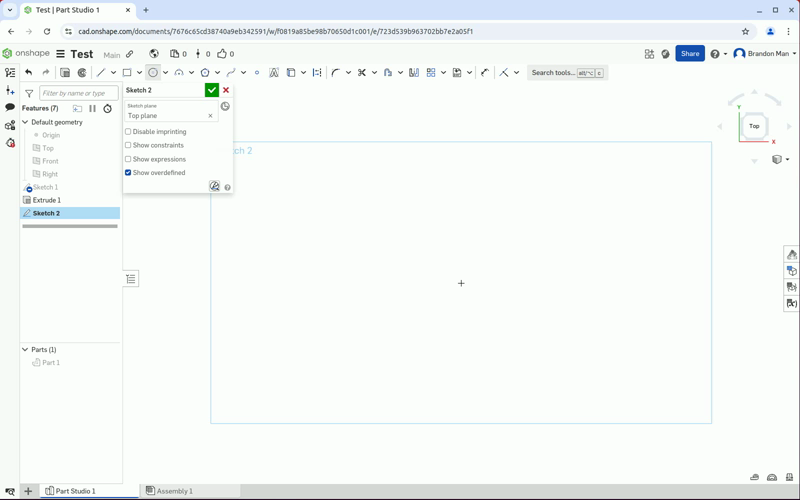
key_up(shift)
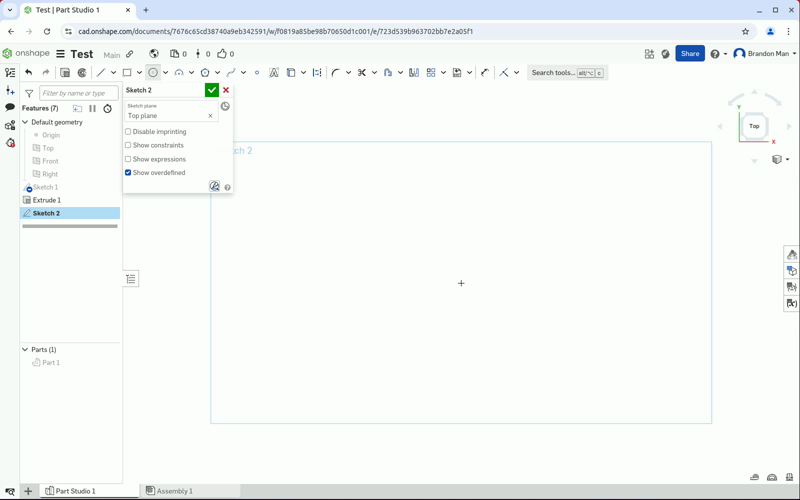
mouse_move(572, 282)
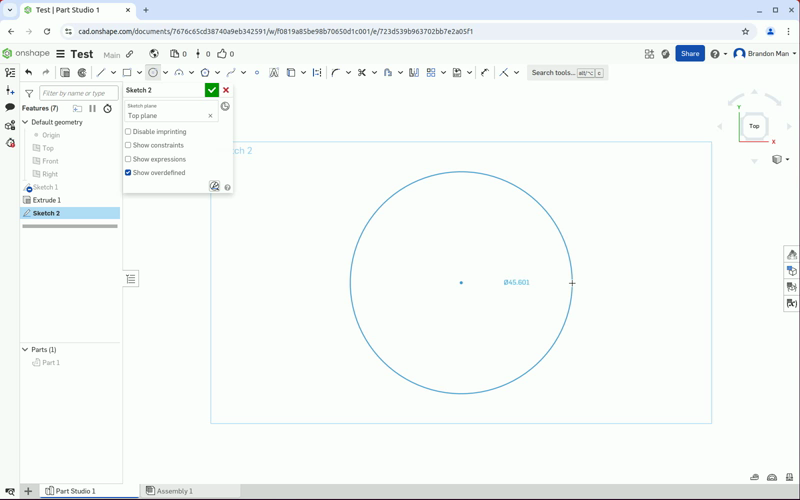
click(572, 282)
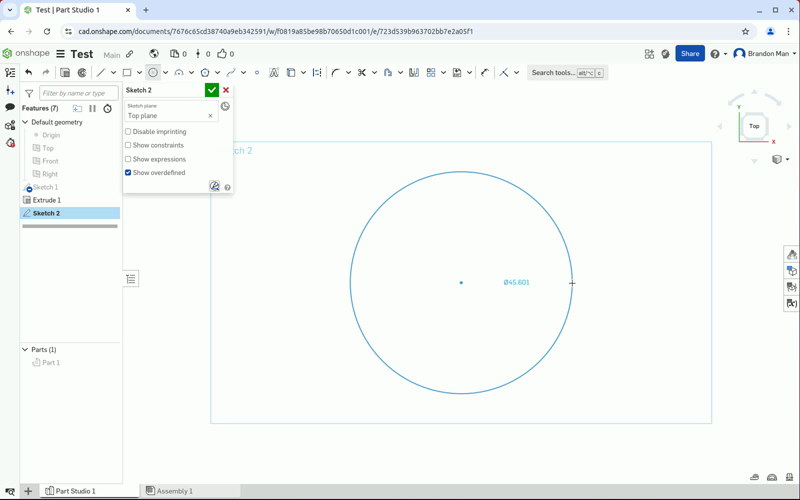
key(esc)
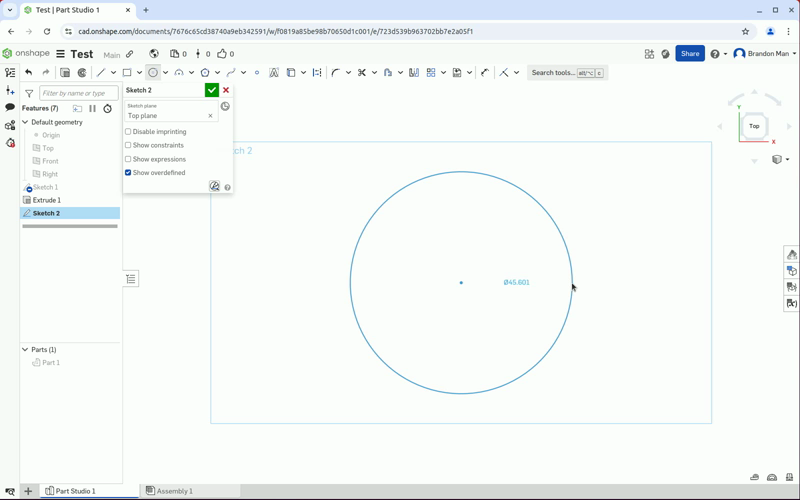
key(c)
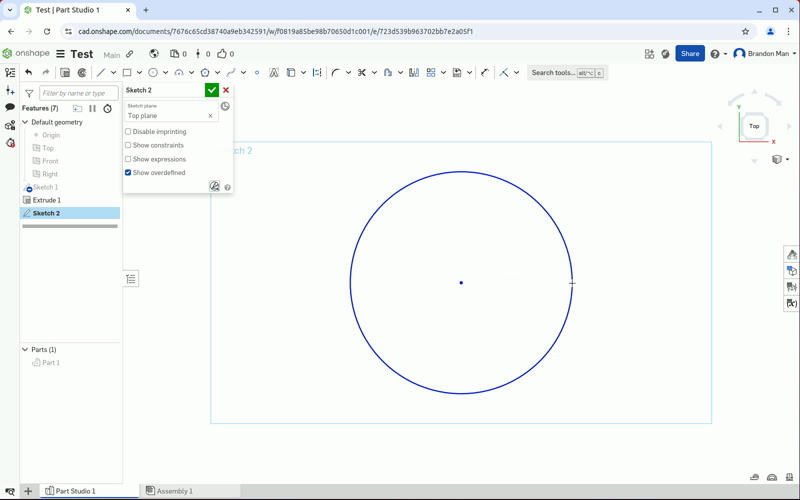
key_down(shift)
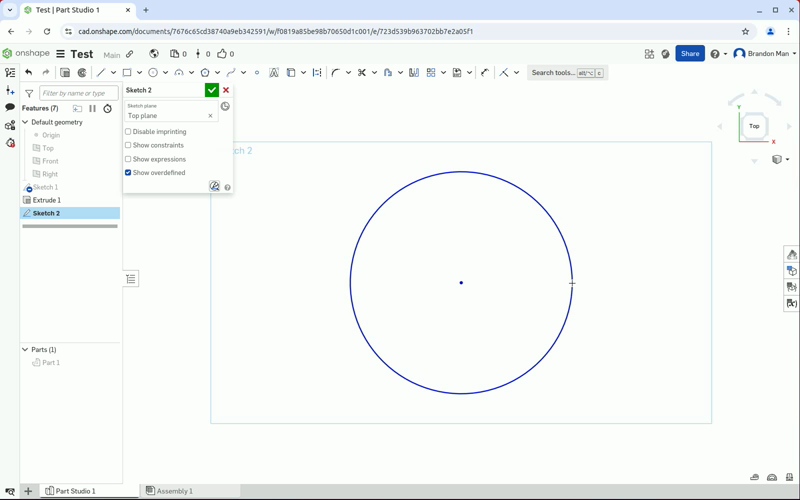
mouse_move(461, 282)
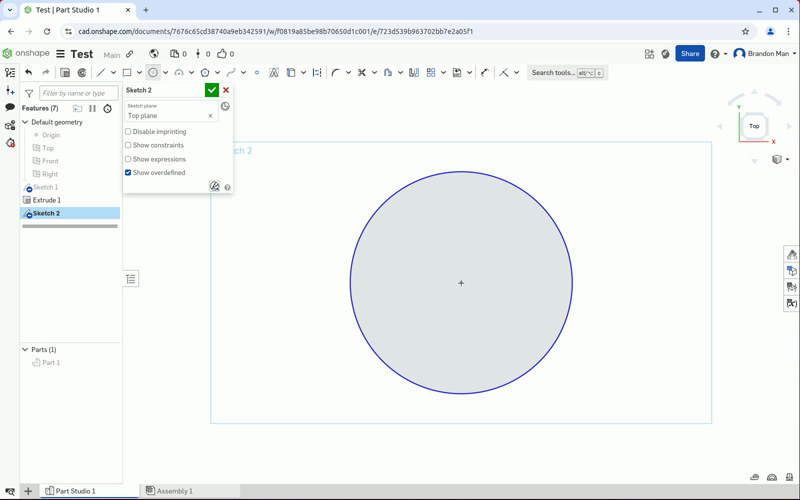
click(461, 282)
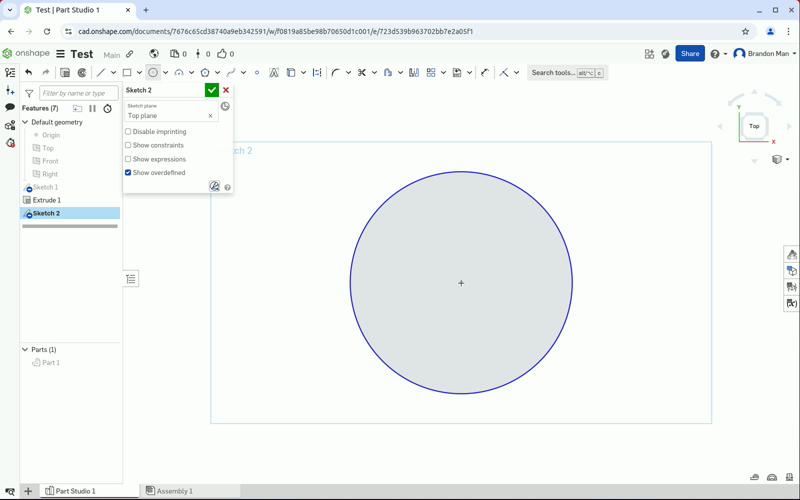
key_up(shift)
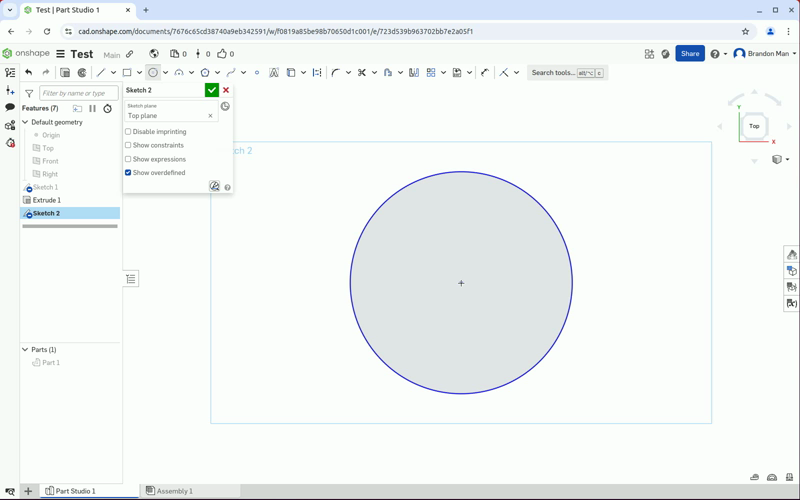
mouse_move(567, 282)
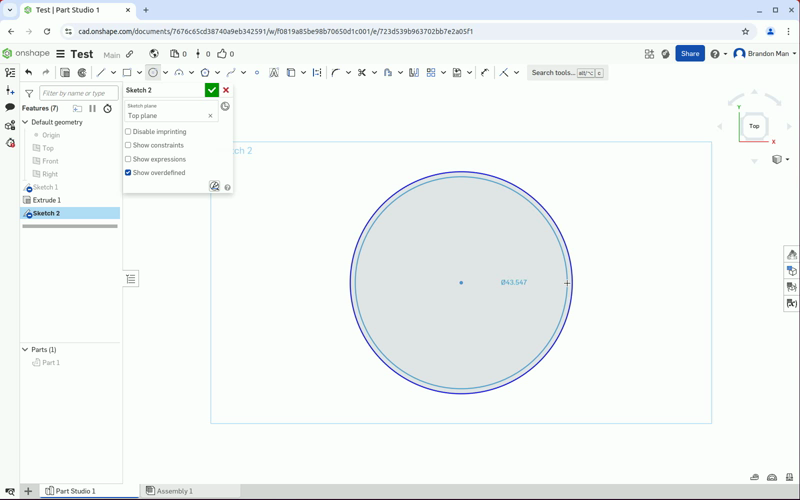
click(567, 282)
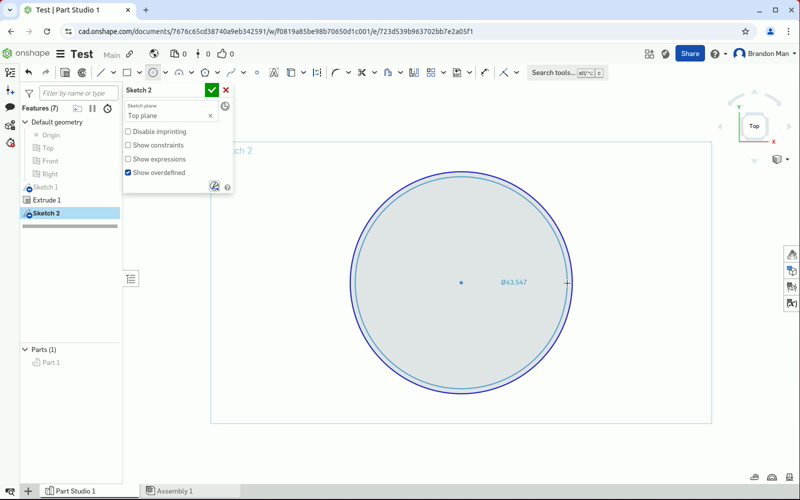
key(esc)
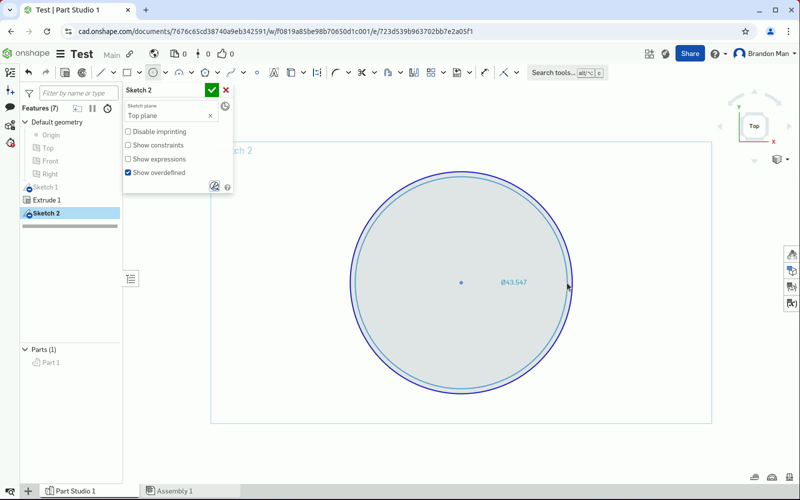
mouse_move(569, 274)
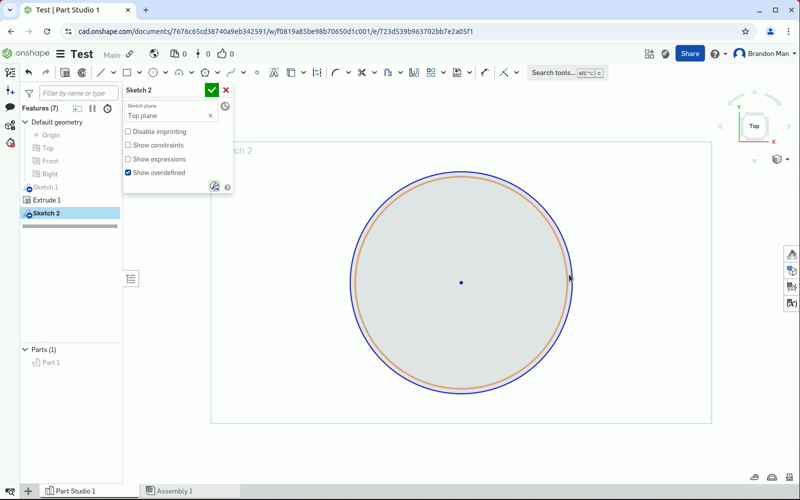
click(569, 274)
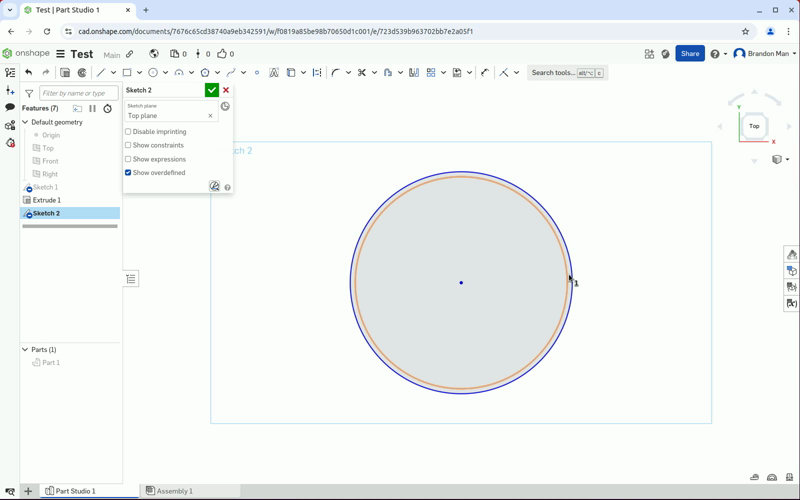
mouse_move(73, 352)
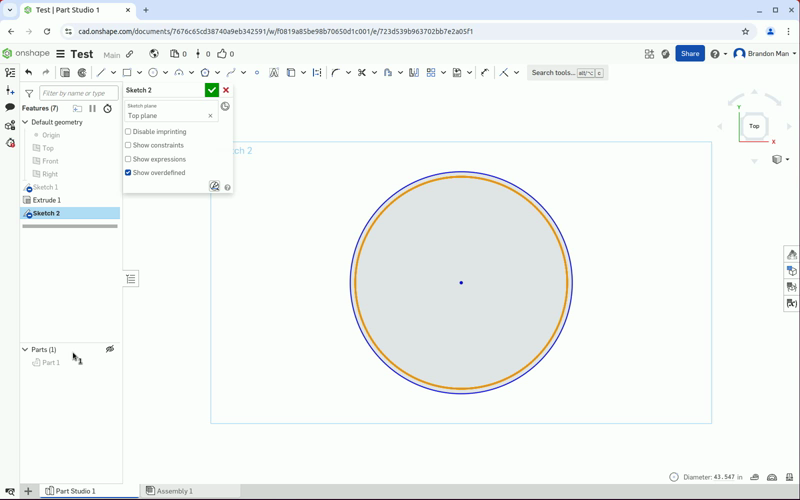
key(shift+y)
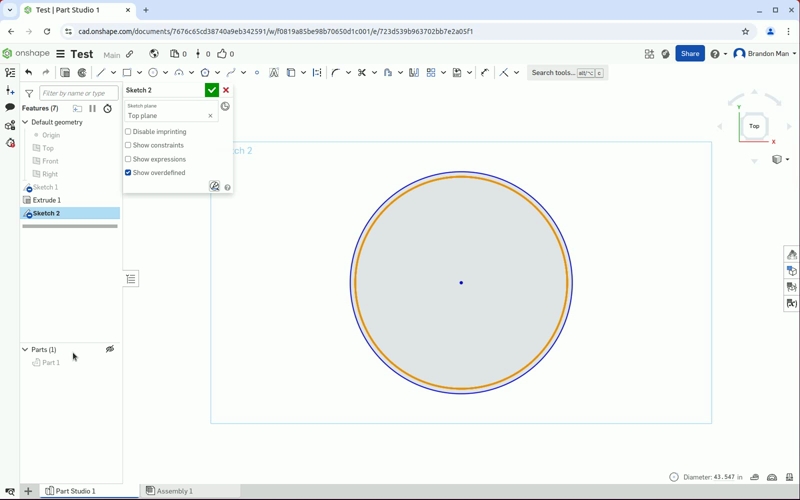
key(shift+e)
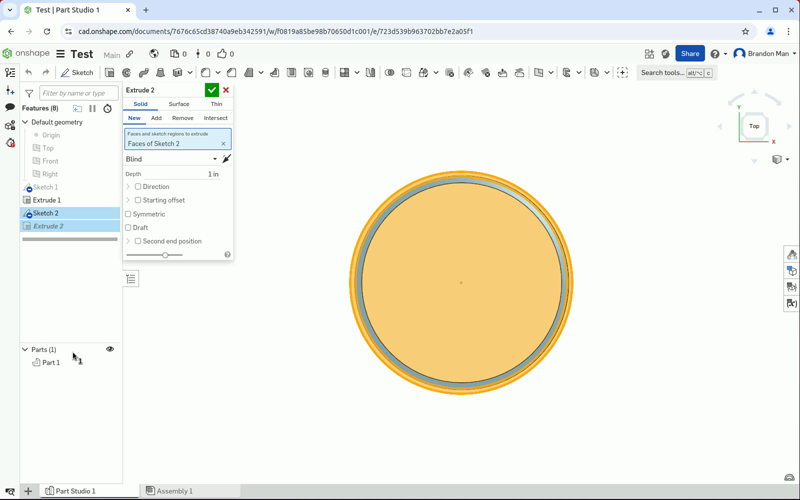
mouse_move(143, 106)
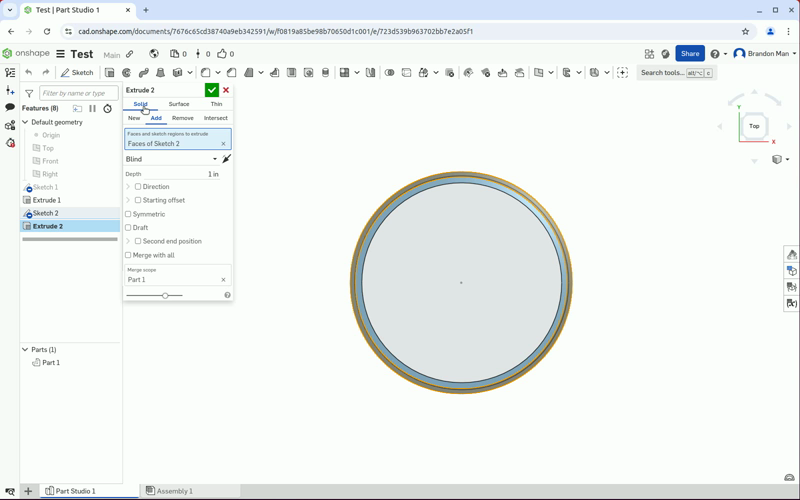
click(143, 106)
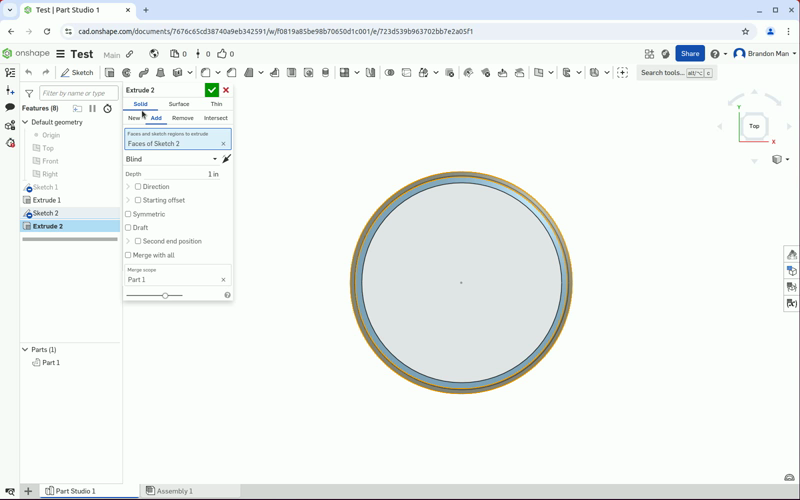
mouse_move(137, 120)
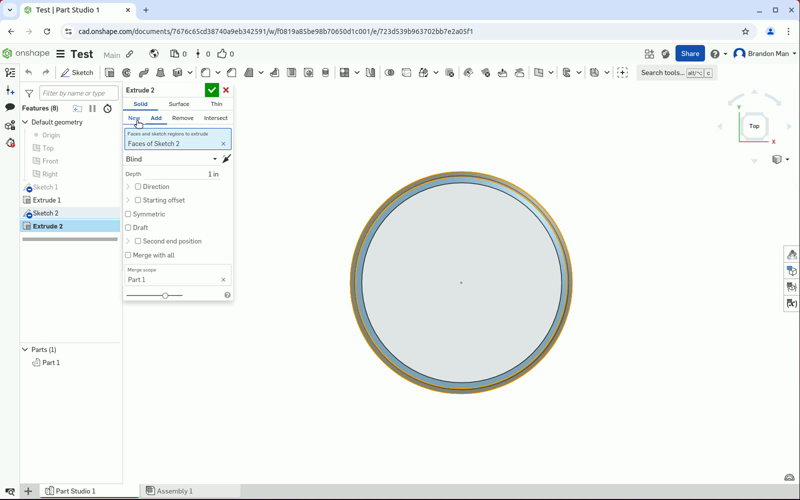
click(137, 120)
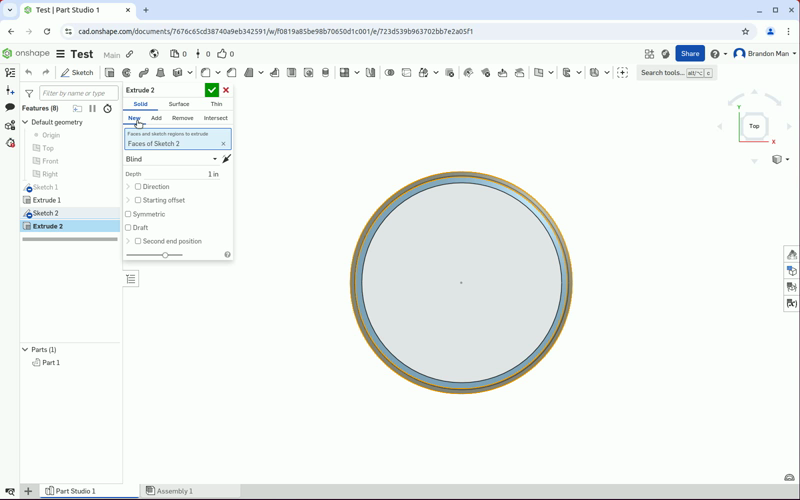
key(tab, 4)
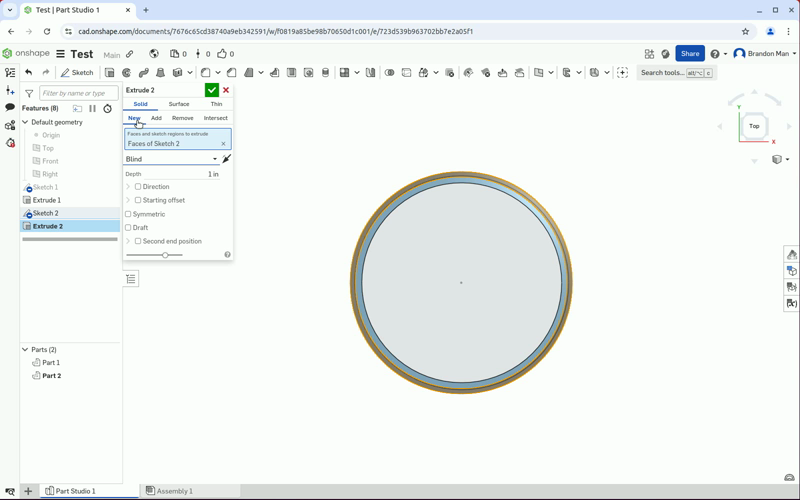
text(2.408)
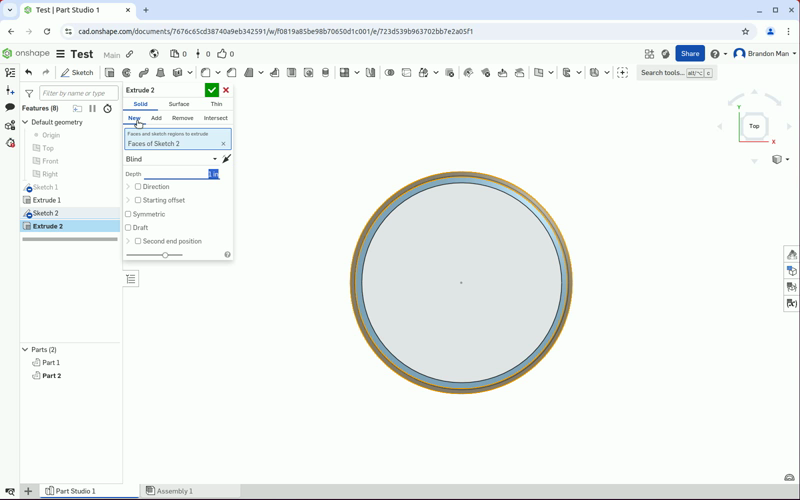
key(tab, 3)
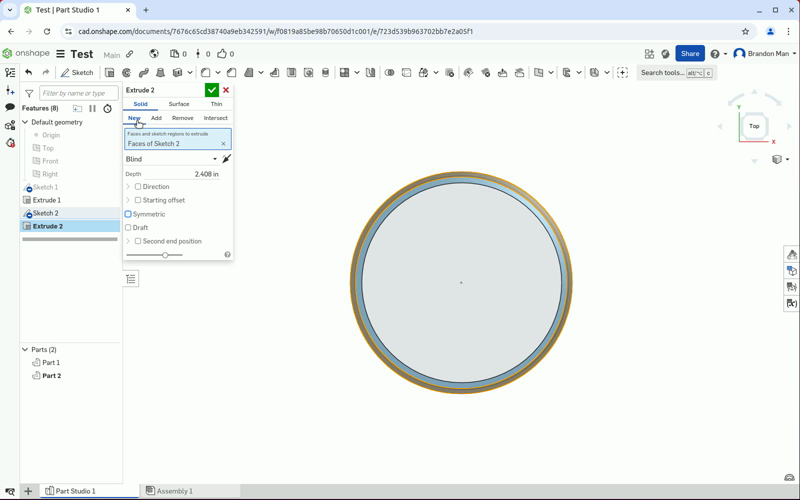
key(space)
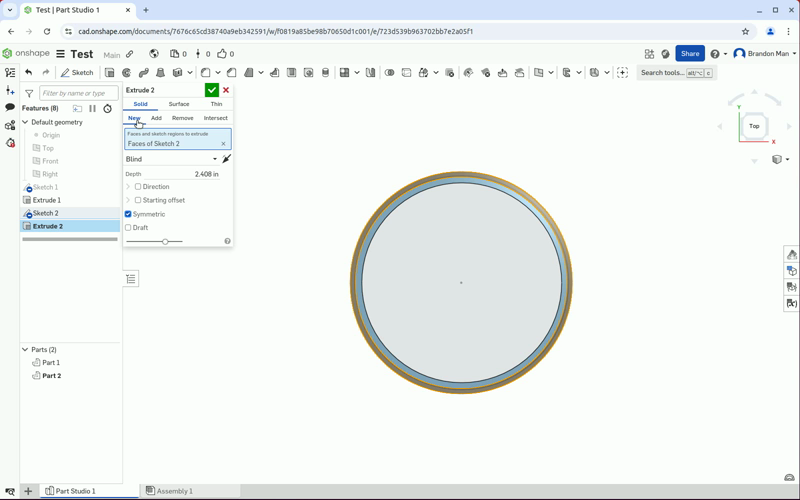
key(enter)
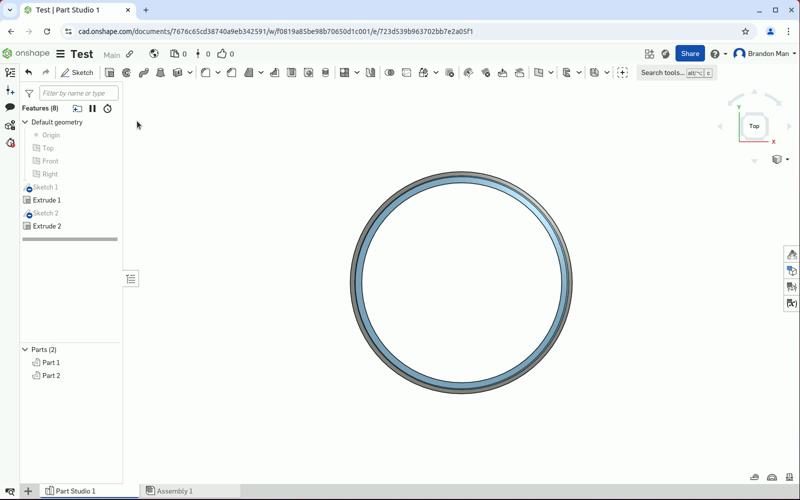
key(shift+h)
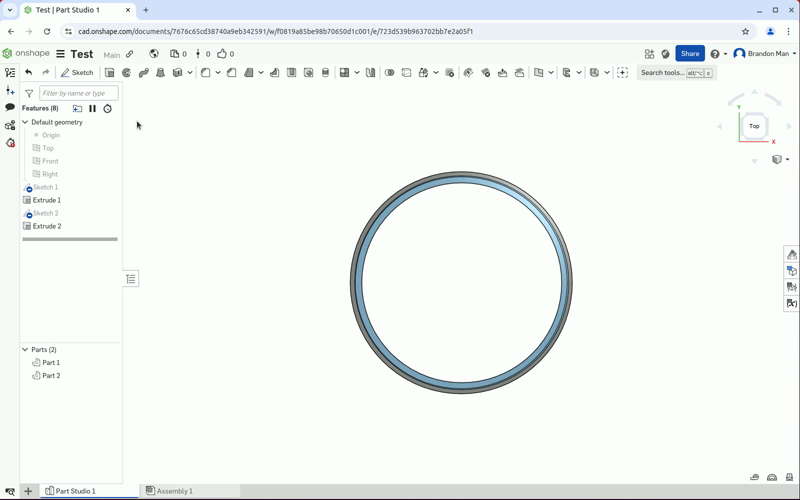
key(shift+h)
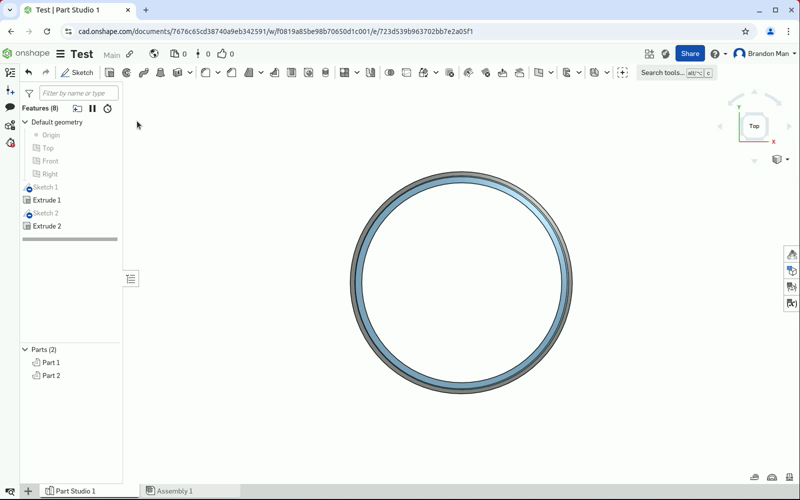
mouse_move(73, 189)
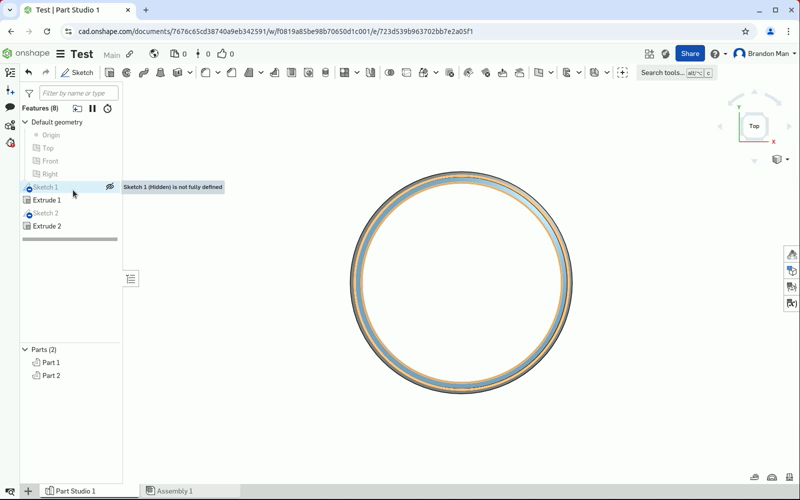
click(73, 189)
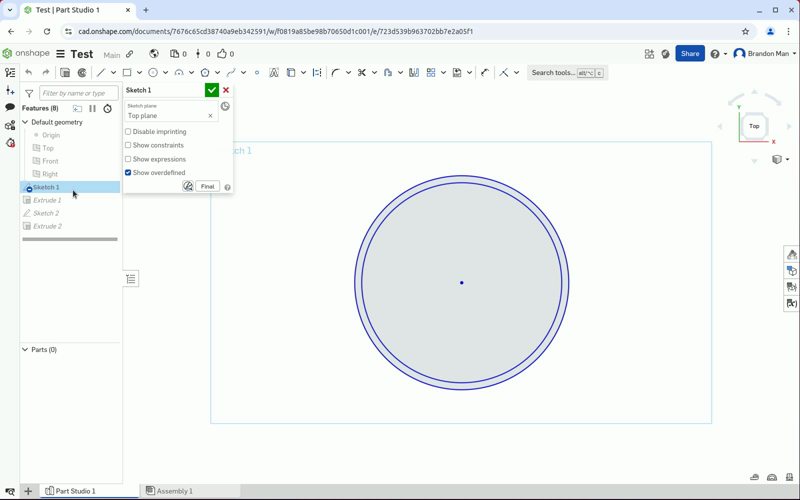
mouse_move(229, 92)
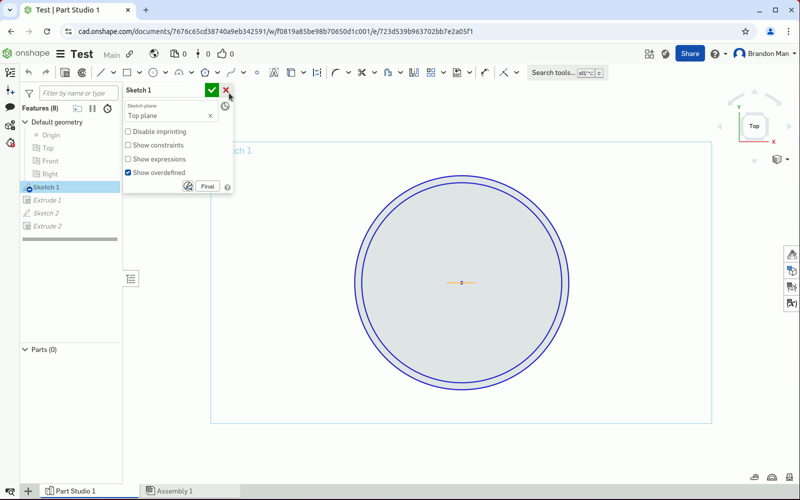
click(229, 92)
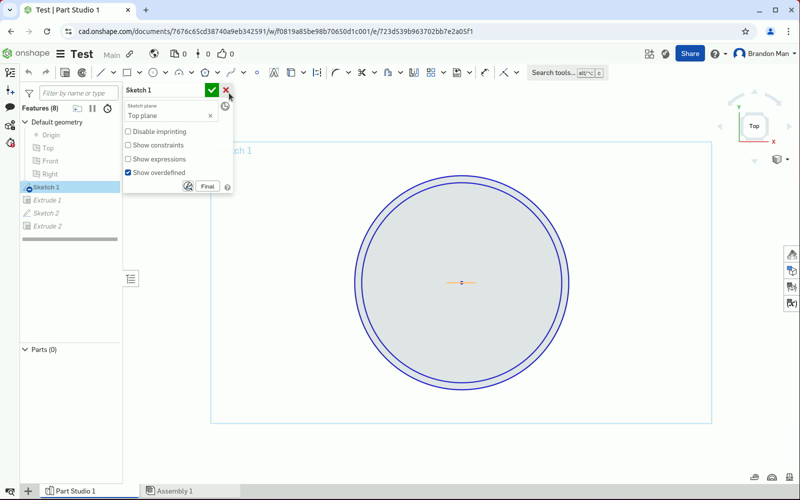
key(shift+s)
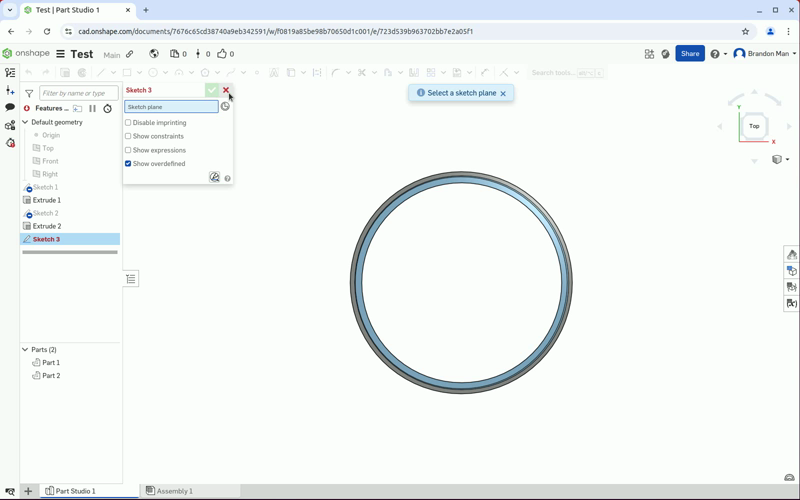
mouse_move(73, 150)
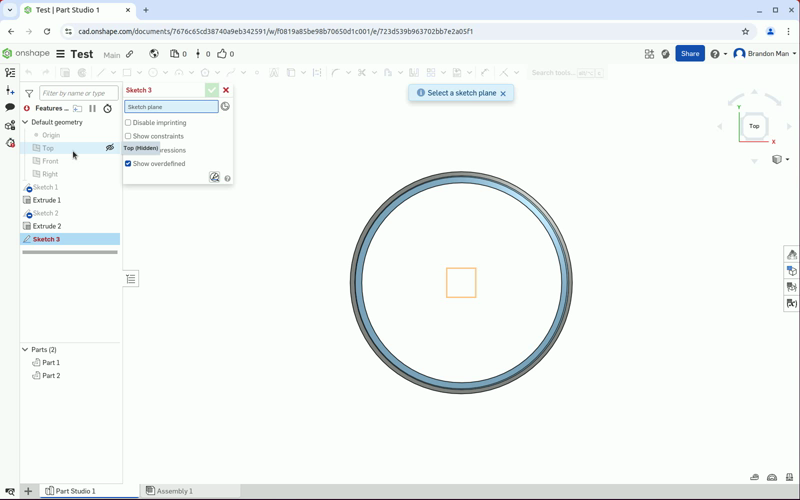
click(73, 150)
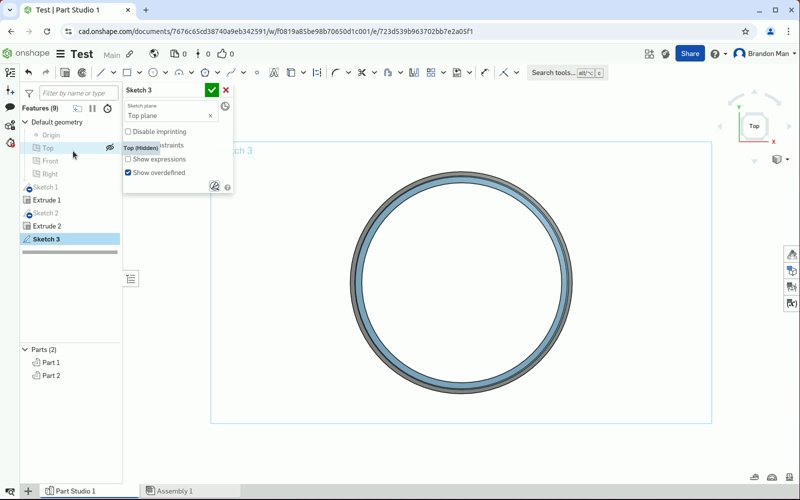
mouse_move(73, 352)
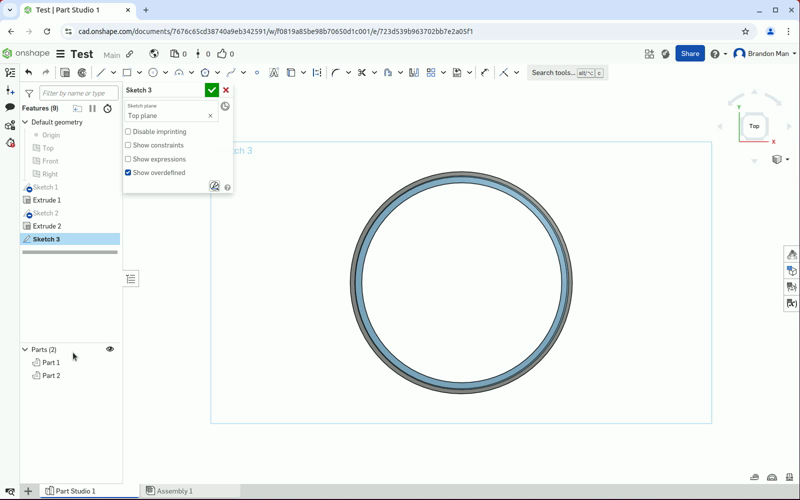
key(y)
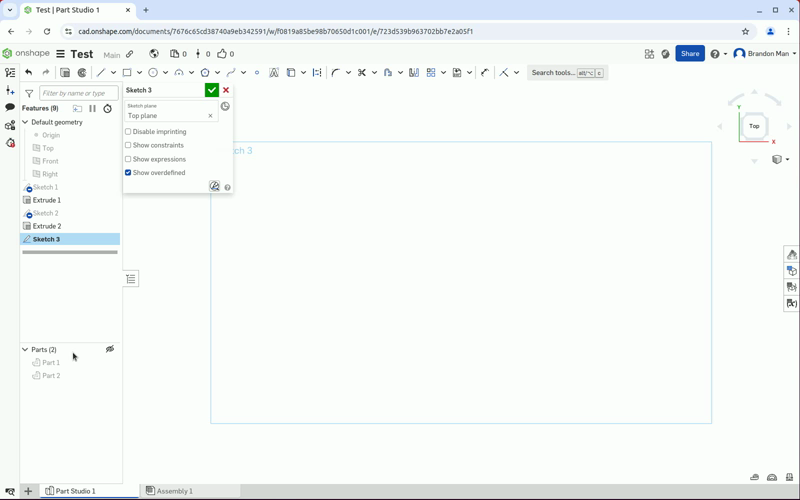
key(c)
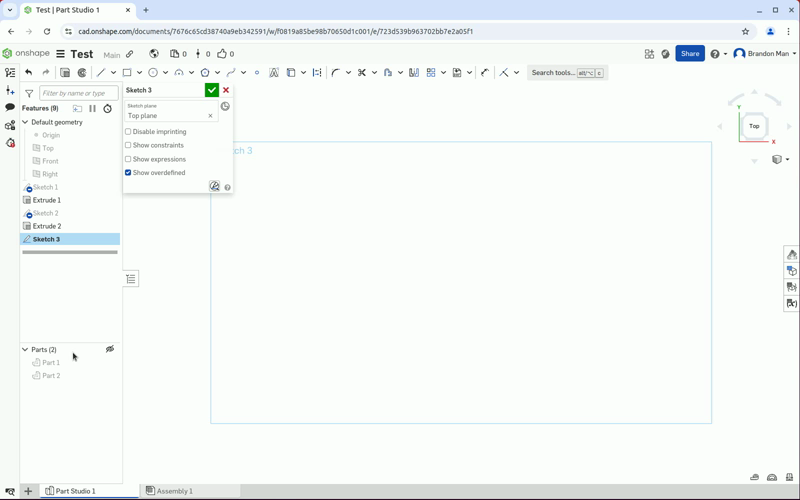
key_down(shift)
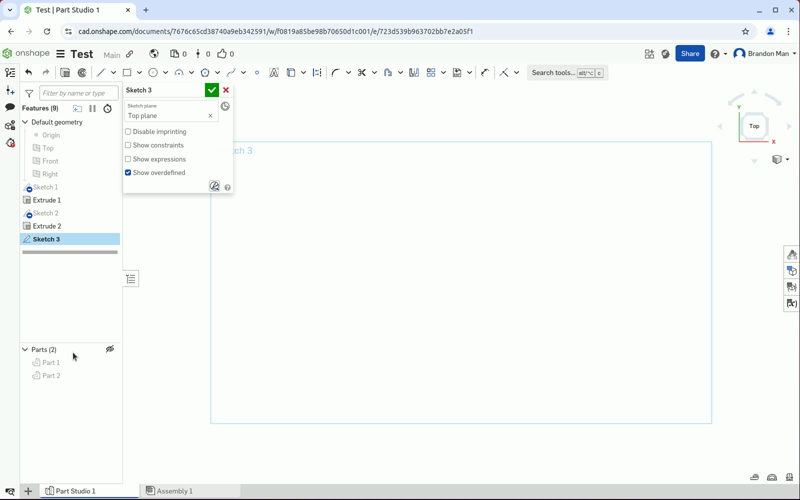
mouse_move(460, 282)
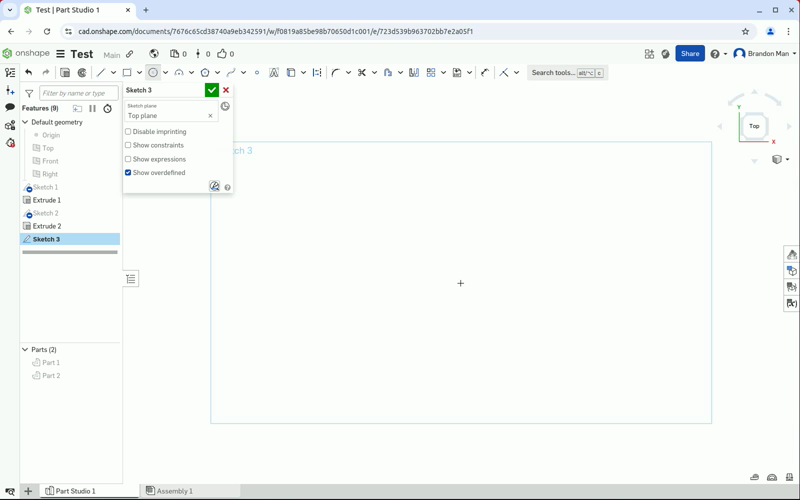
click(460, 282)
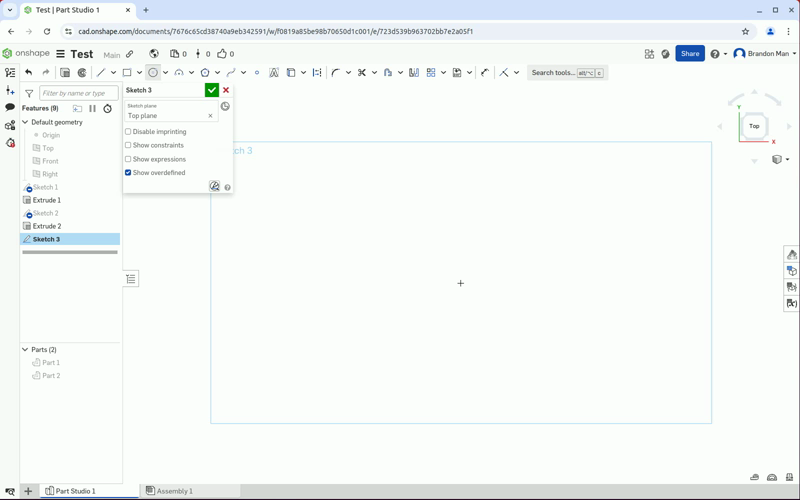
key_up(shift)
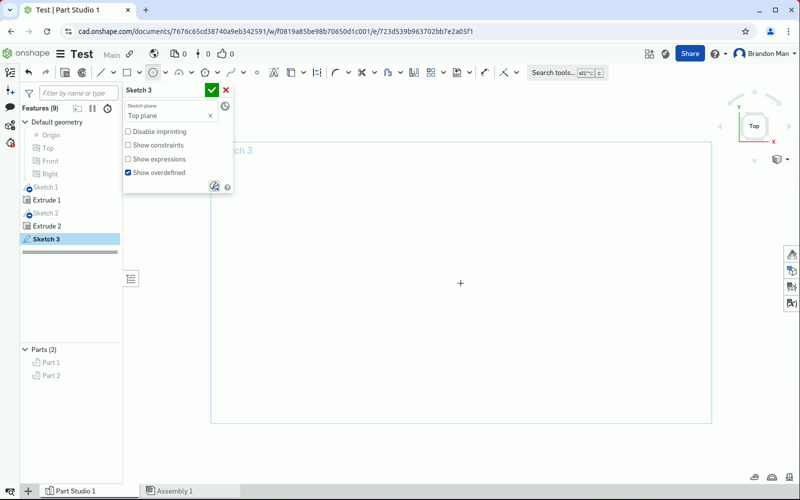
mouse_move(568, 282)
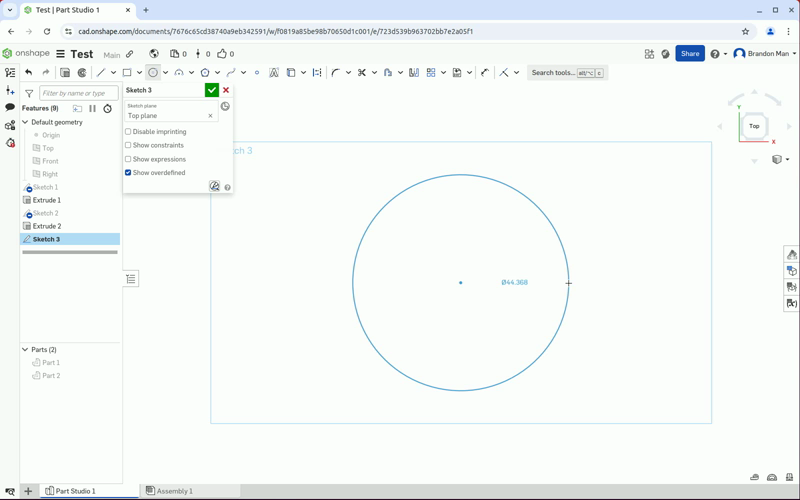
click(568, 282)
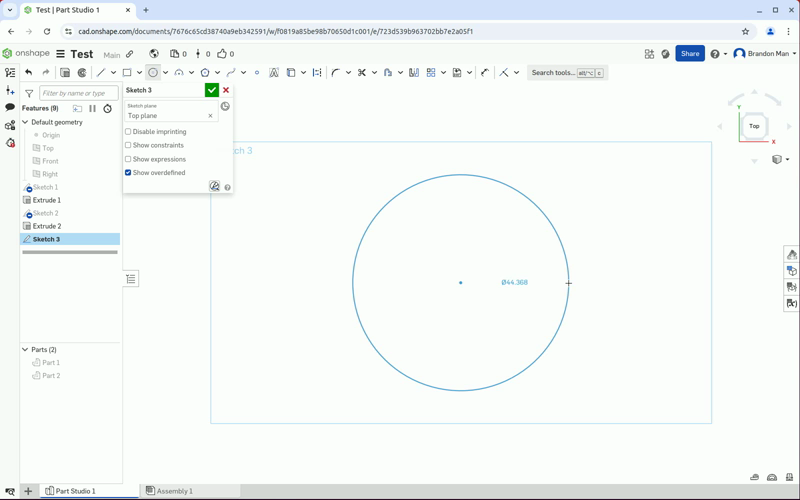
key(esc)
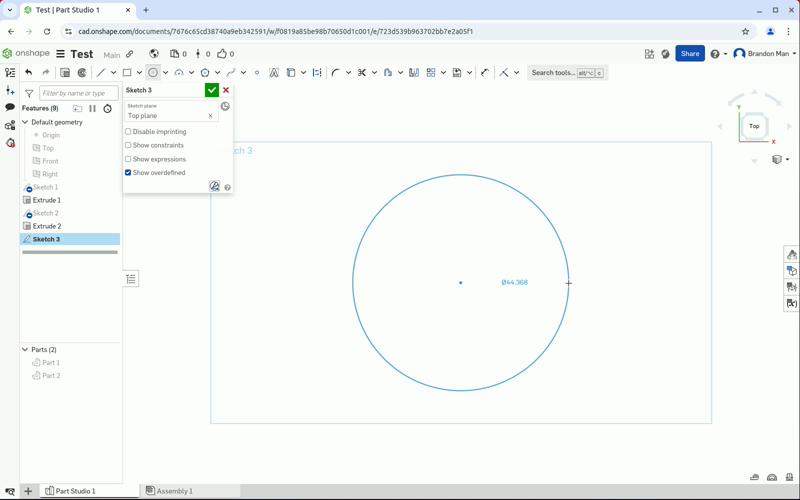
key(c)
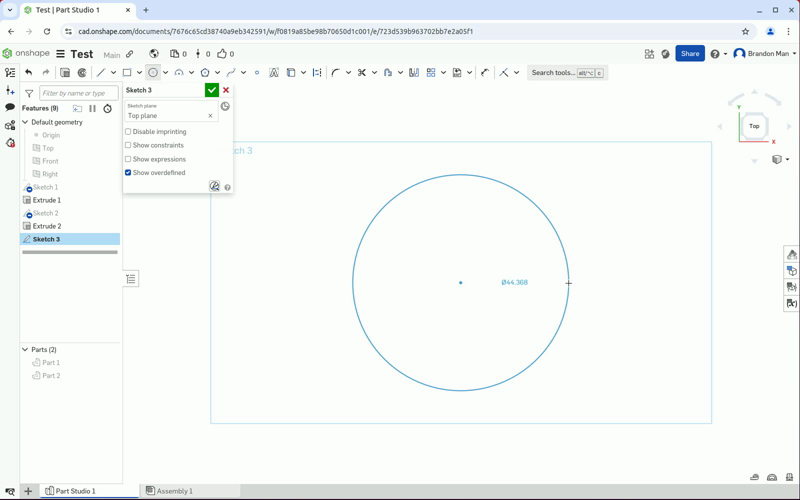
key_down(shift)
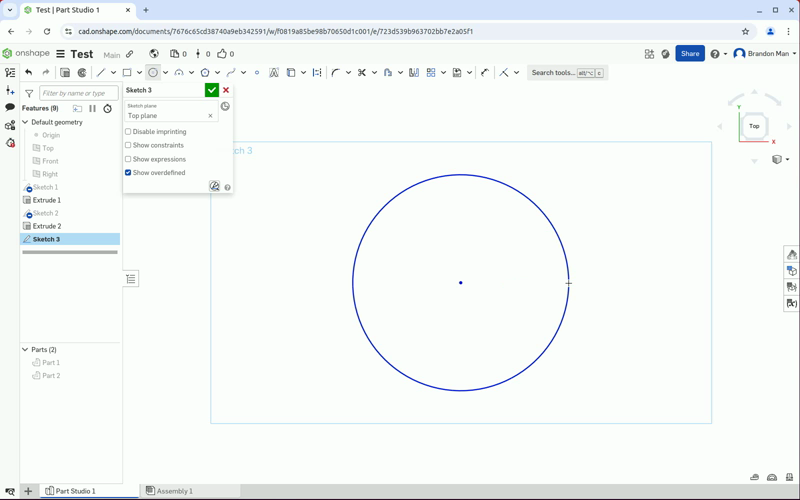
mouse_move(460, 282)
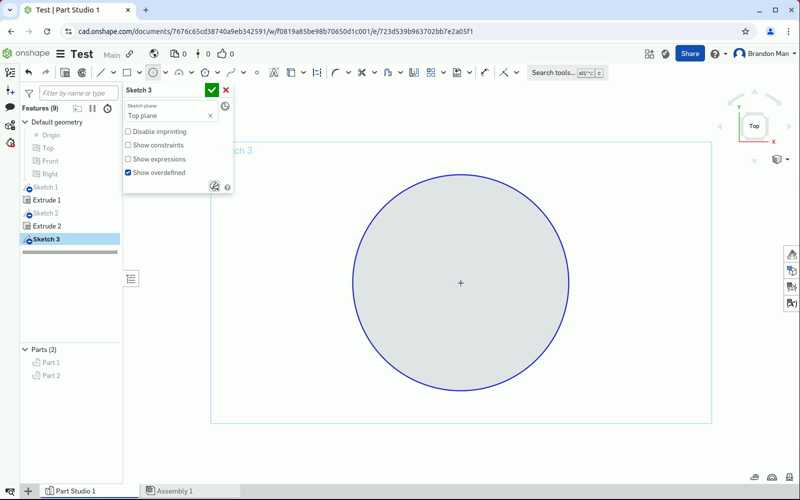
click(460, 282)
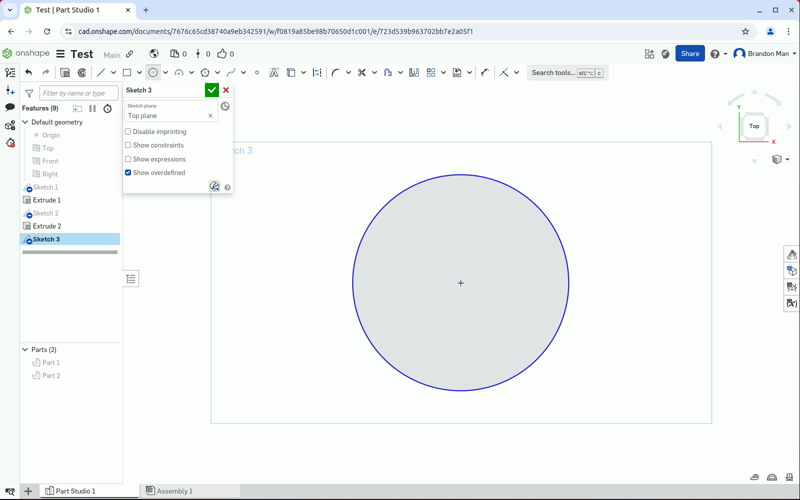
key_up(shift)
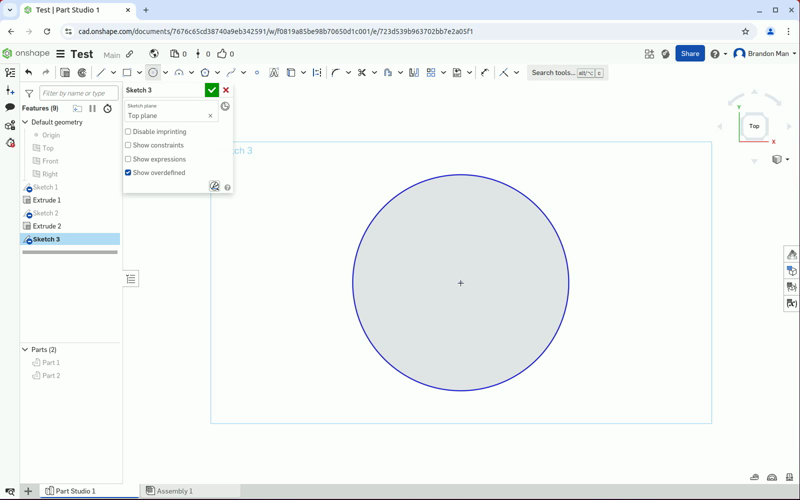
mouse_move(566, 282)
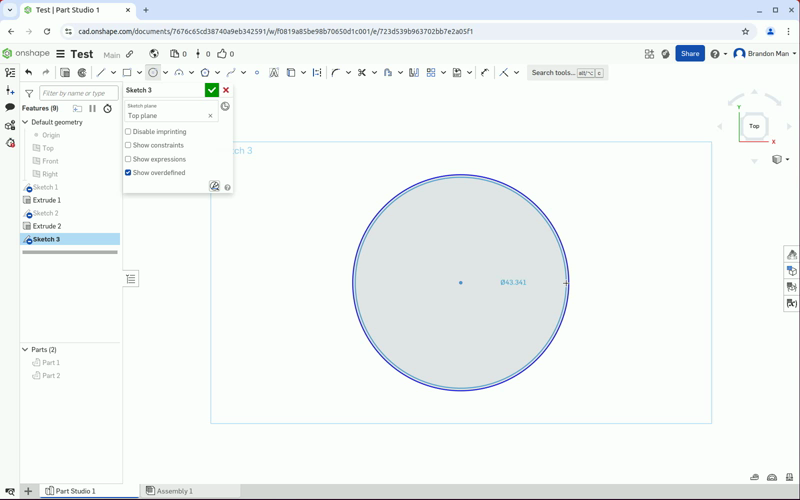
scroll(6)
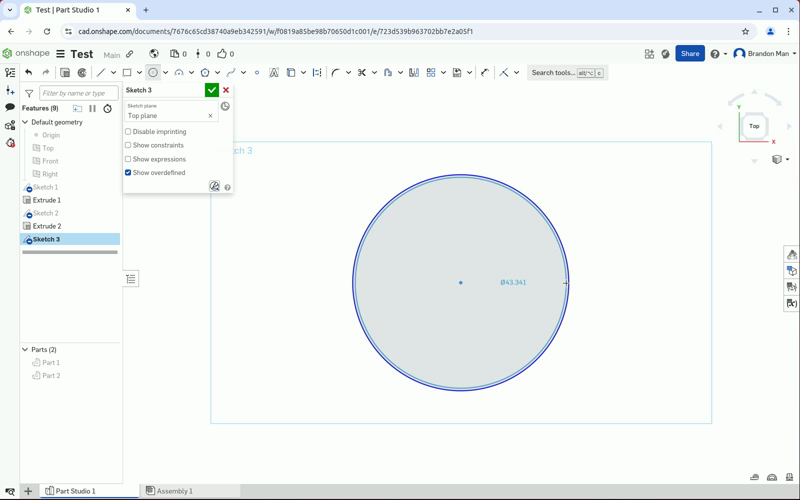
scroll(6)
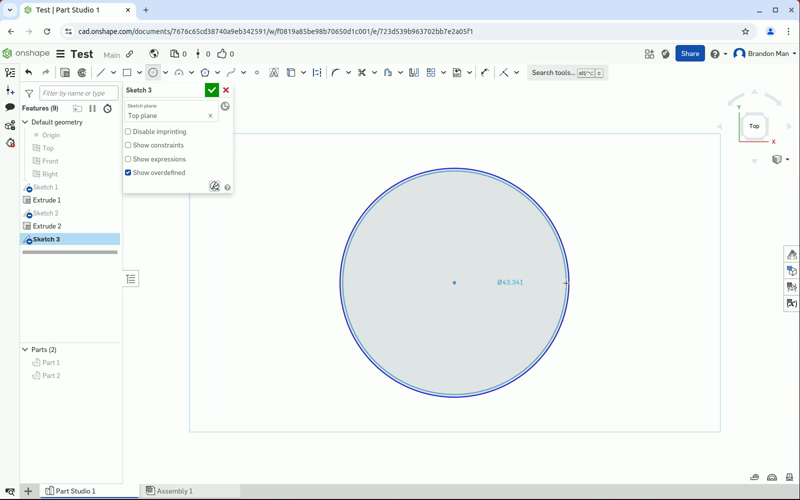
scroll(6)
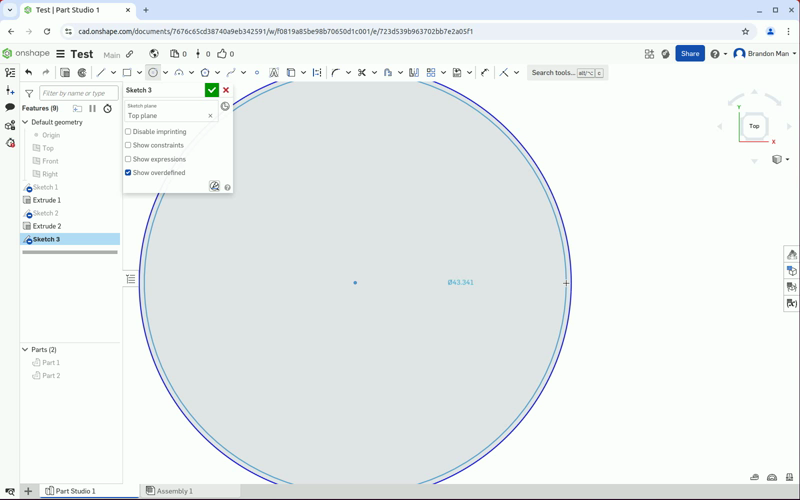
scroll(6)
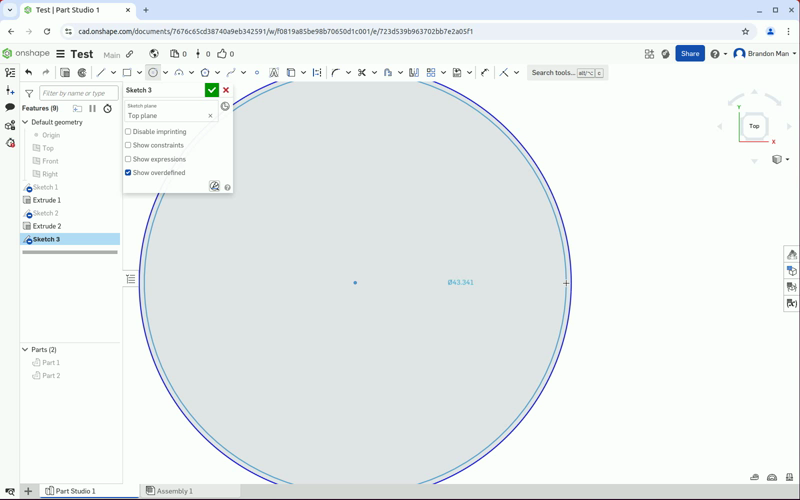
scroll(6)
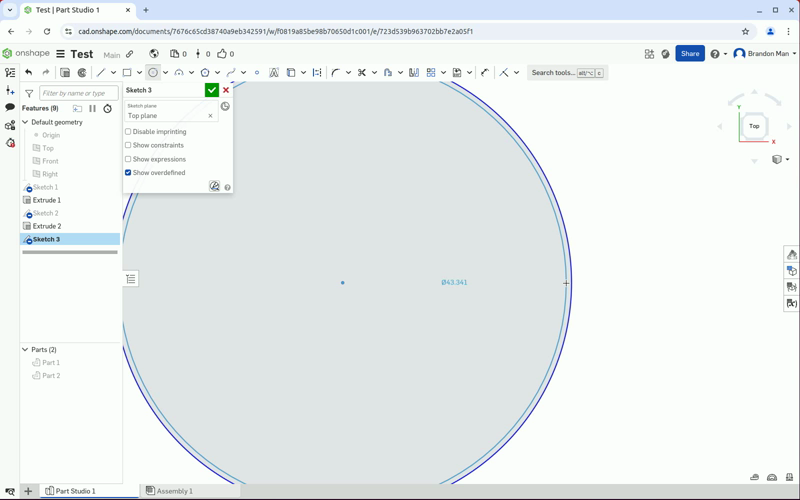
scroll(6)
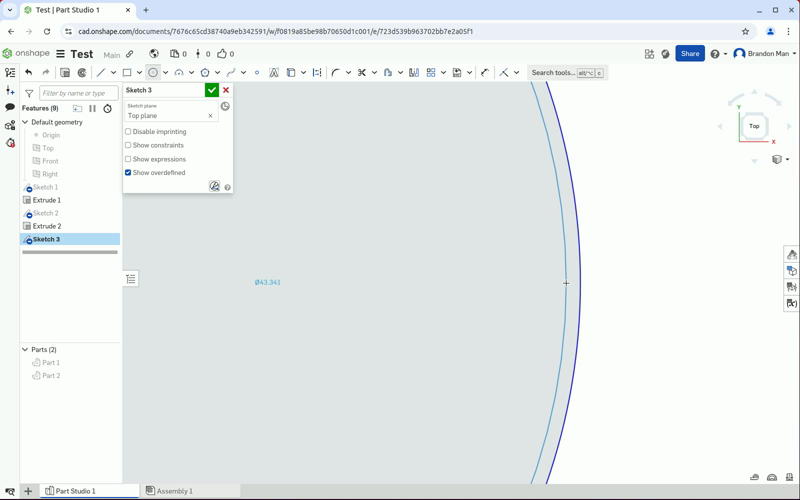
scroll(6)
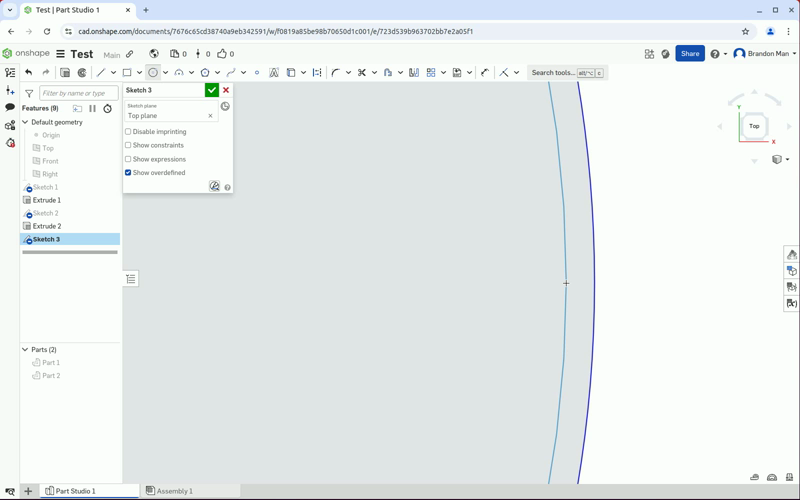
click(566, 282)
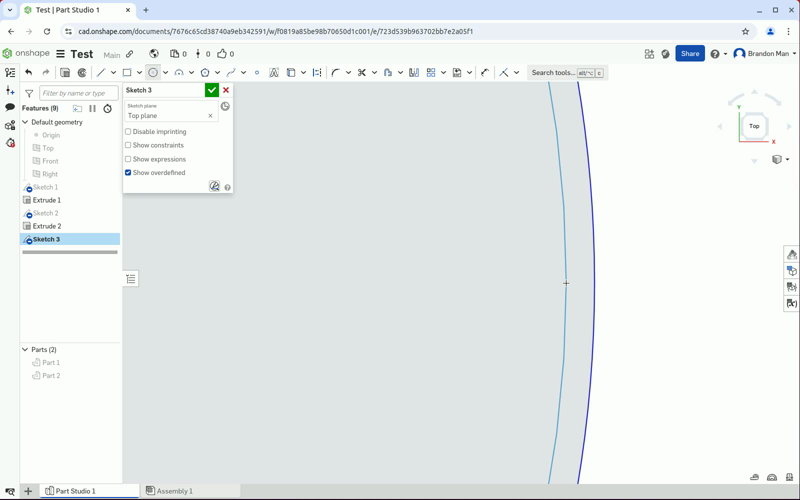
scroll(-6)
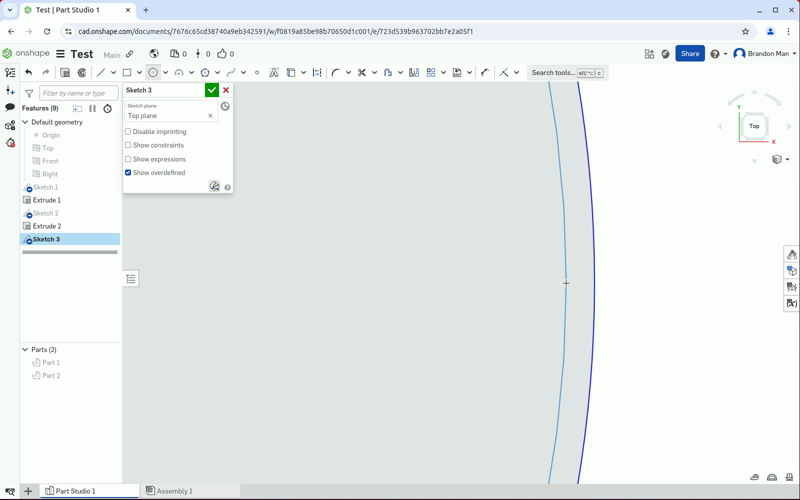
scroll(-6)
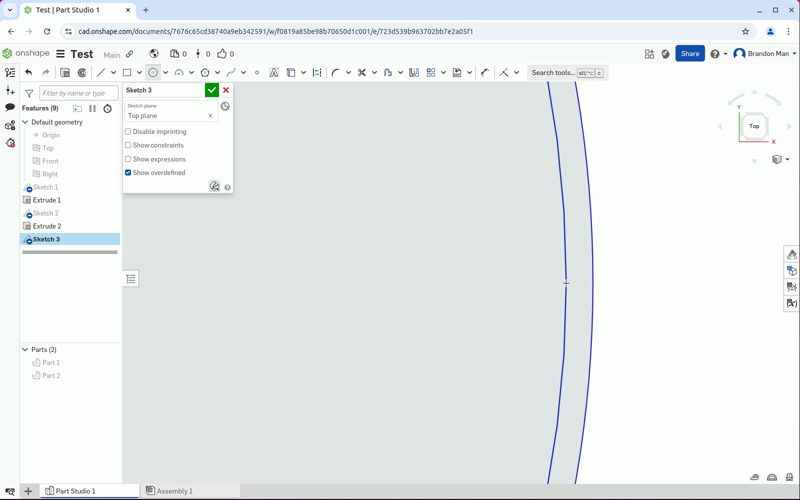
scroll(-6)
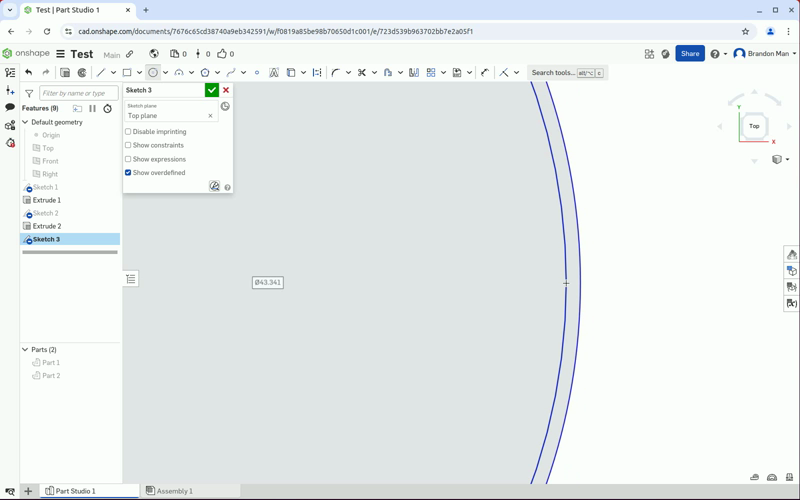
scroll(-6)
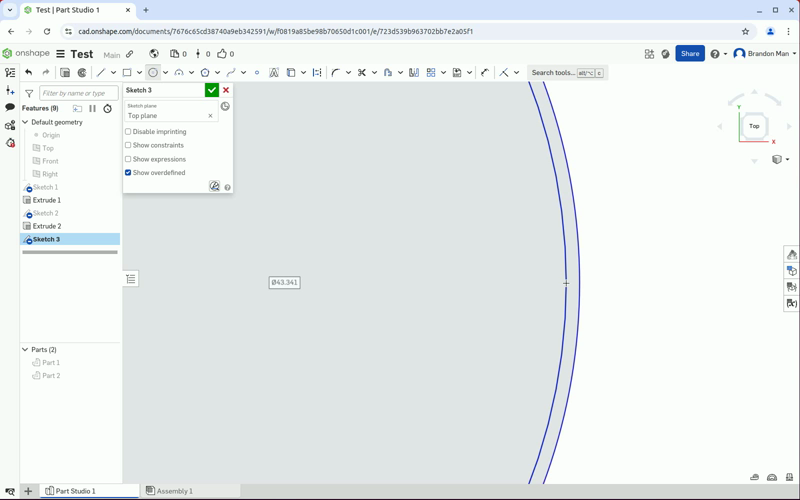
scroll(-6)
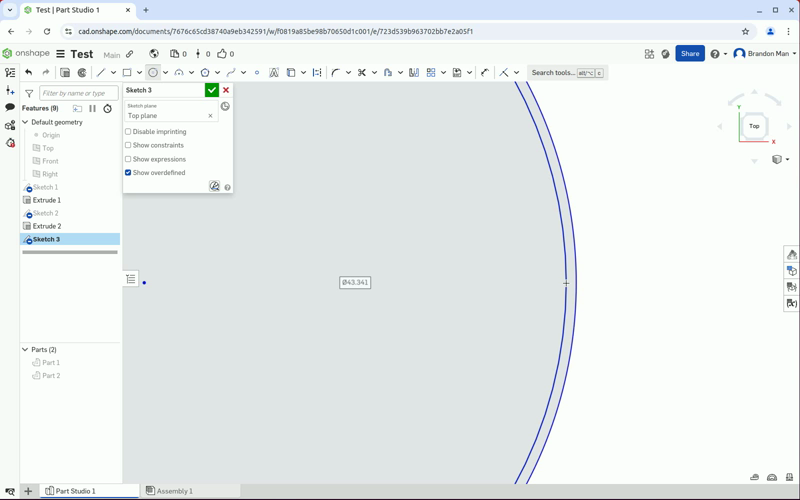
scroll(-6)
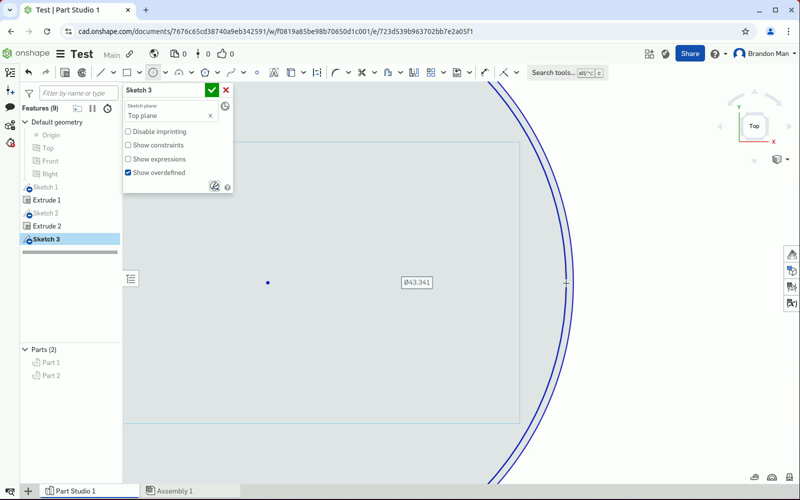
scroll(-6)
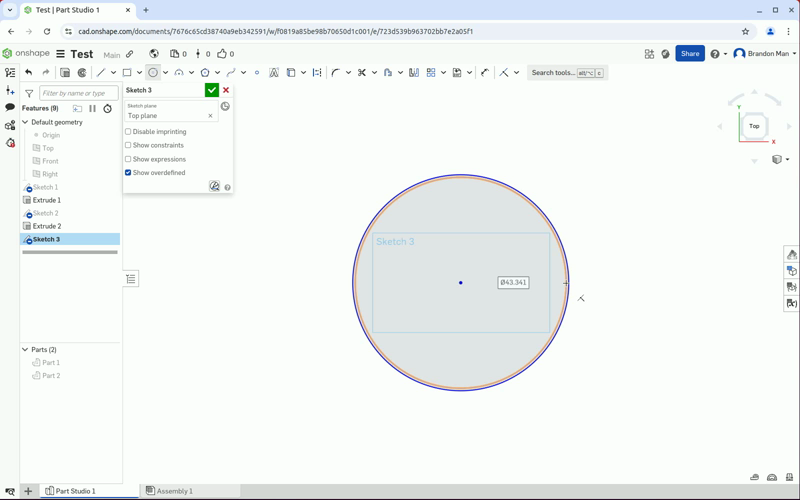
key(esc)
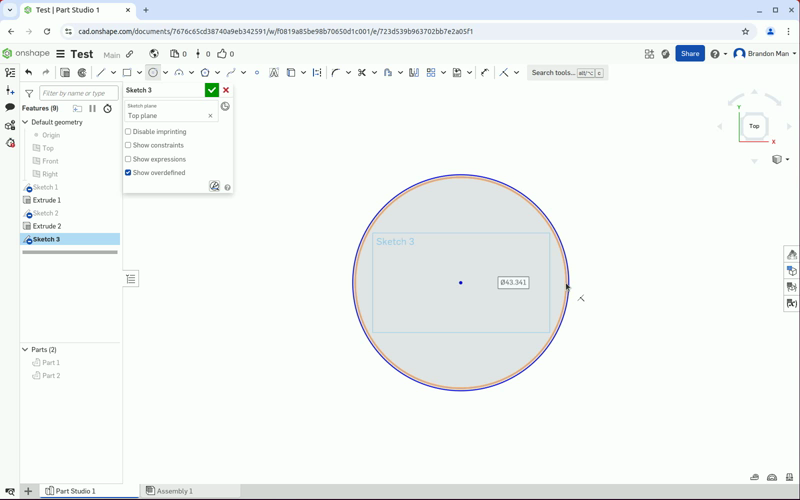
mouse_move(503, 380)
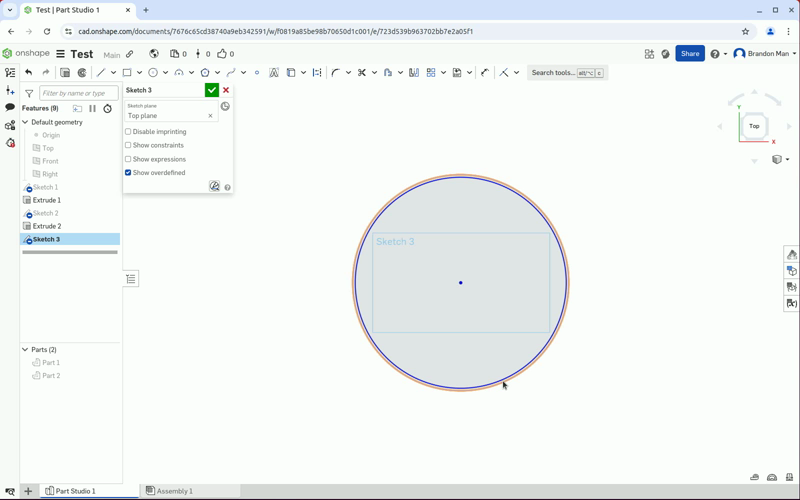
scroll(6)
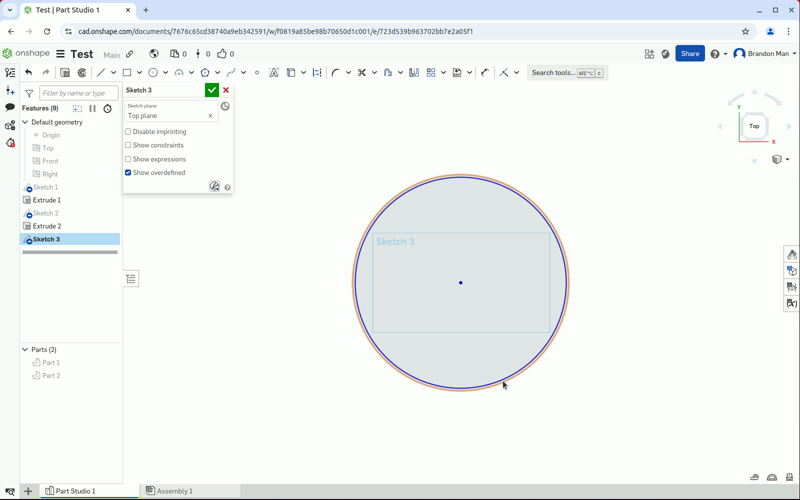
scroll(6)
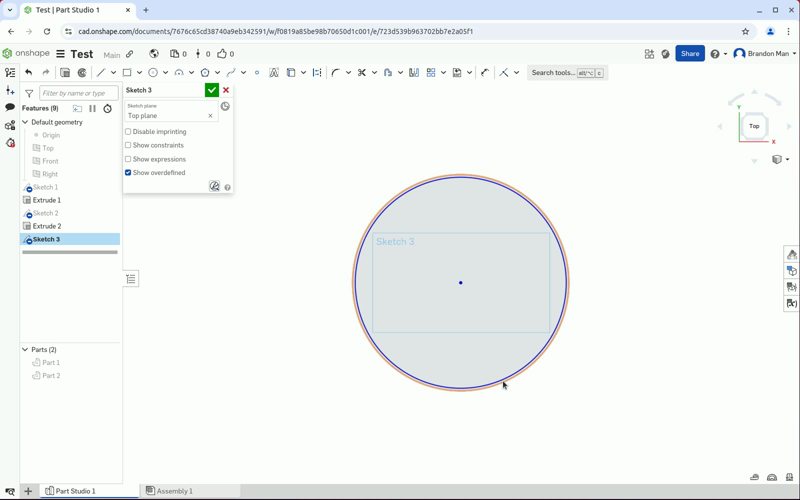
scroll(6)
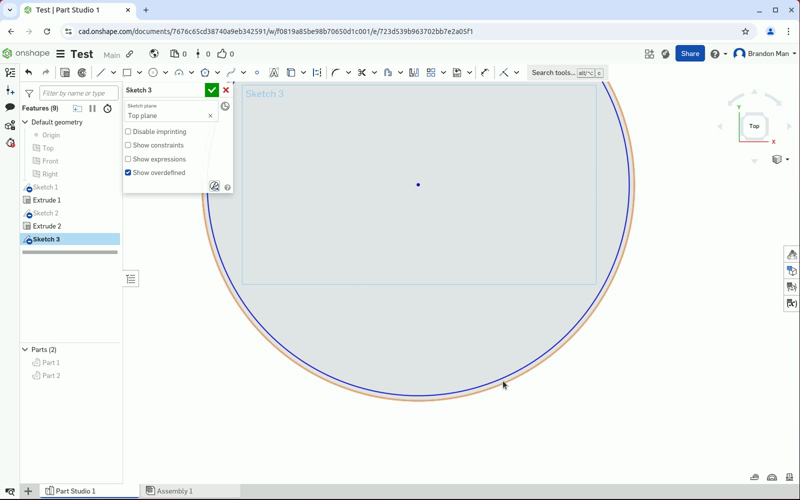
scroll(6)
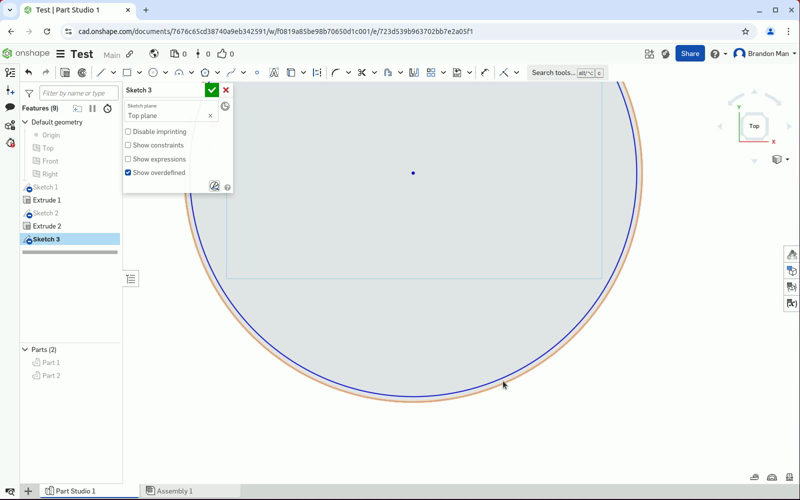
scroll(6)
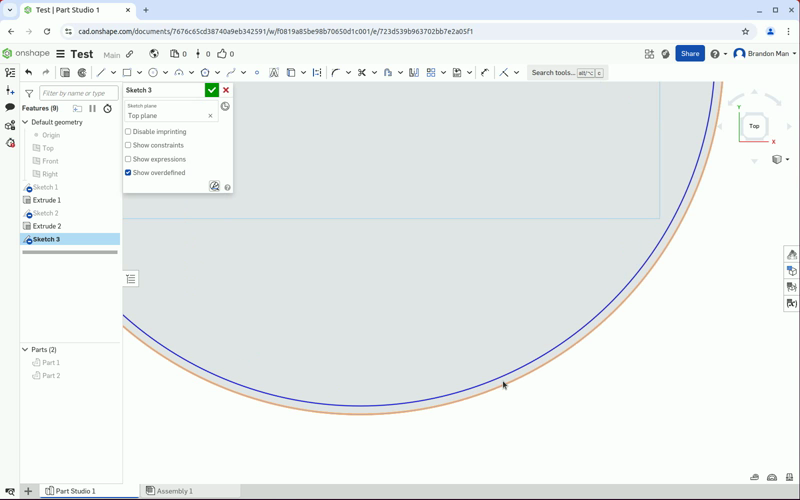
scroll(6)
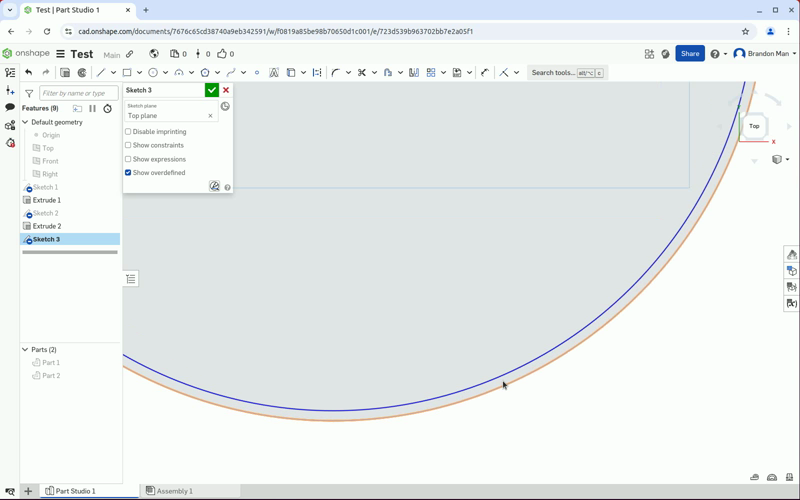
scroll(6)
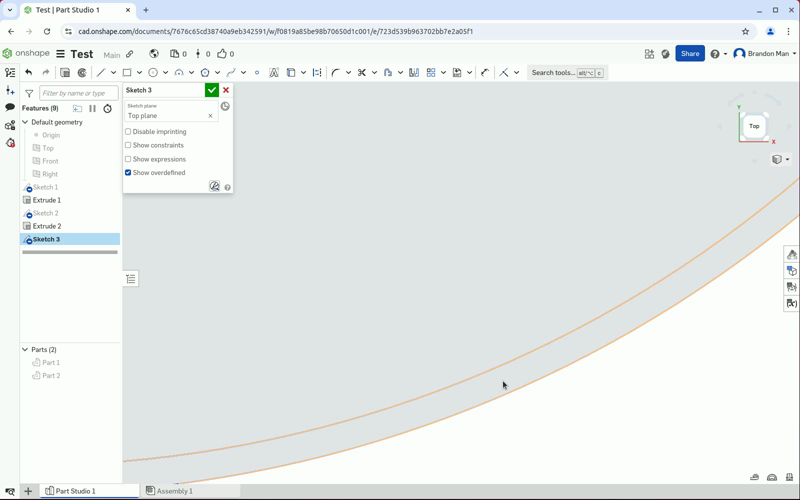
click(503, 380)
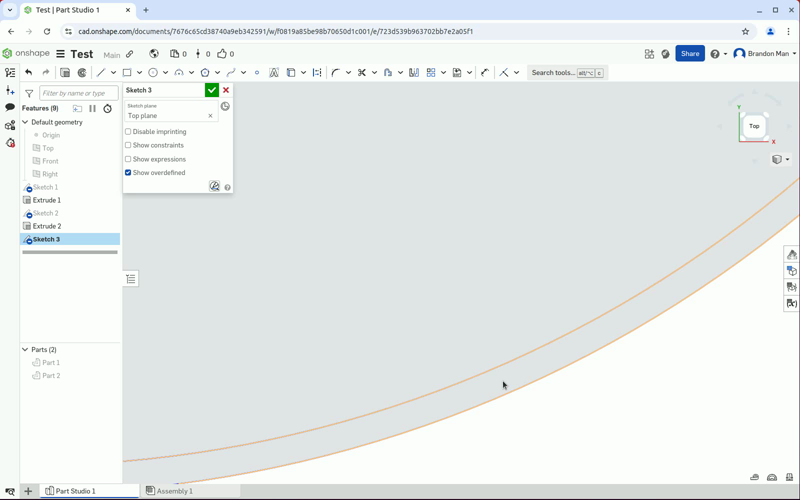
scroll(-6)
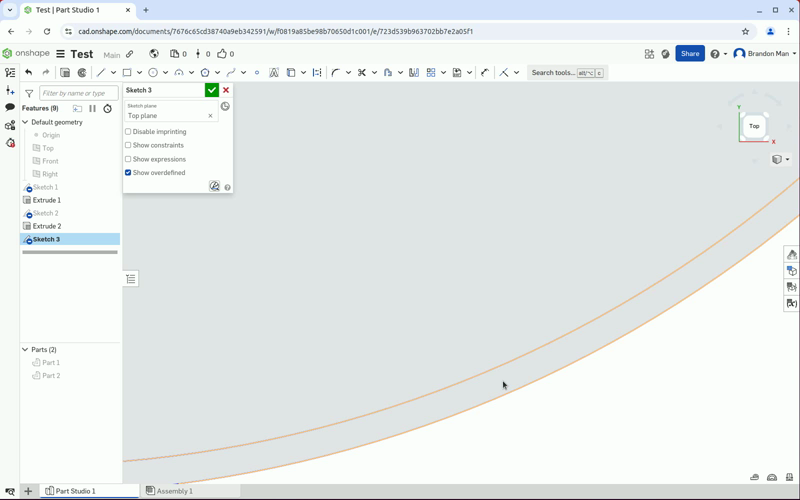
scroll(-6)
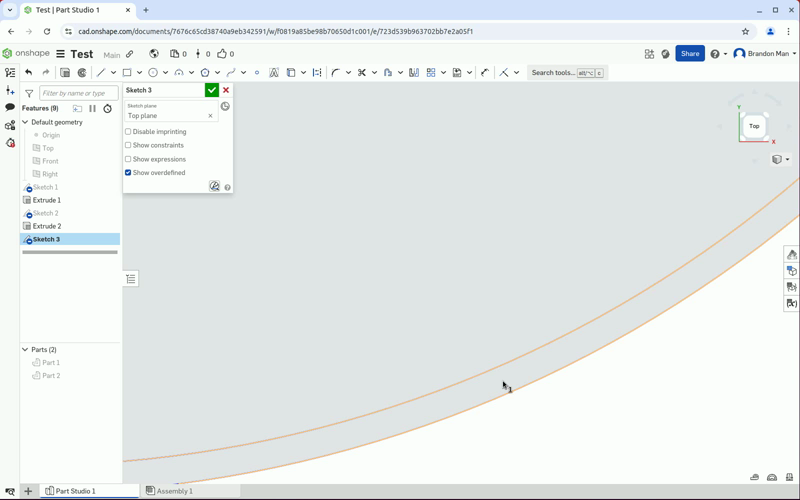
scroll(-6)
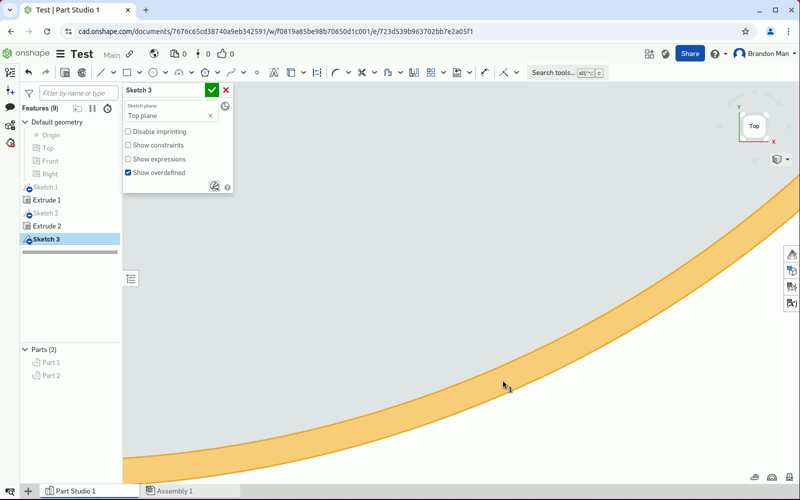
scroll(-6)
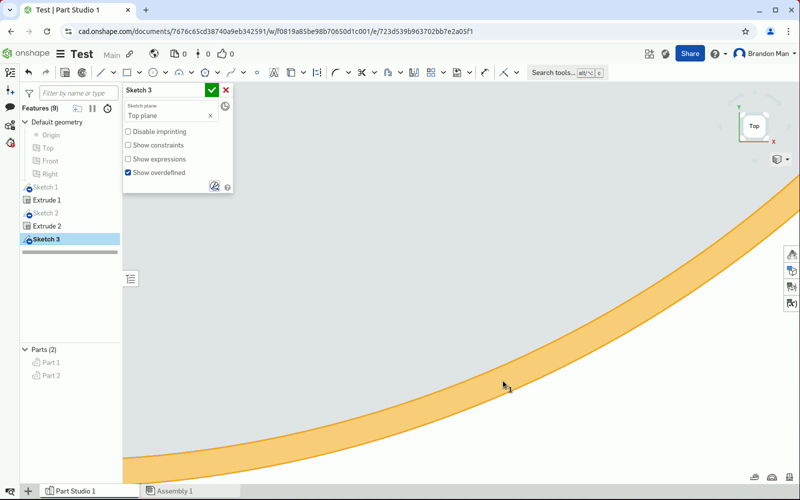
scroll(-6)
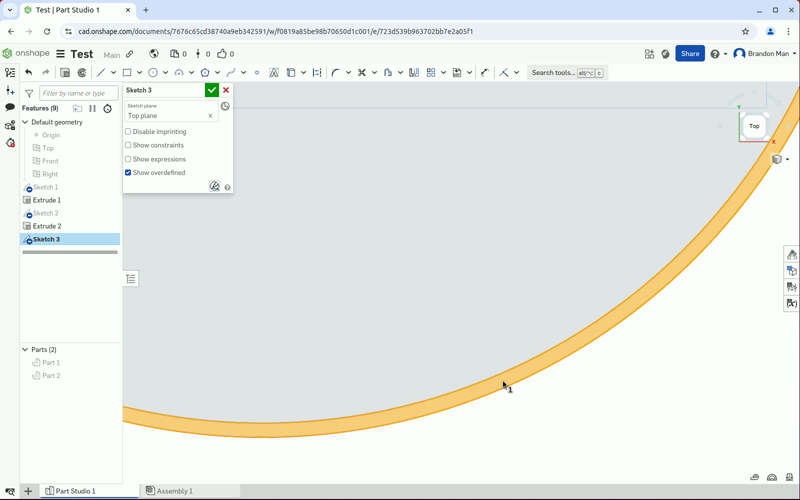
scroll(-6)
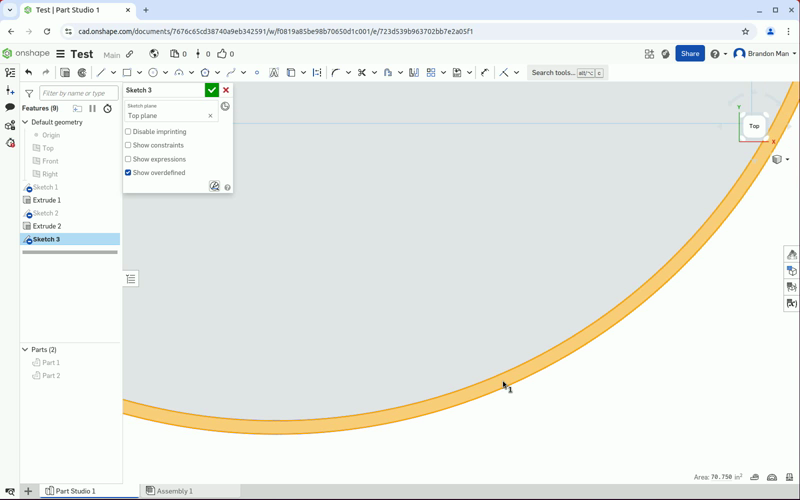
scroll(-6)
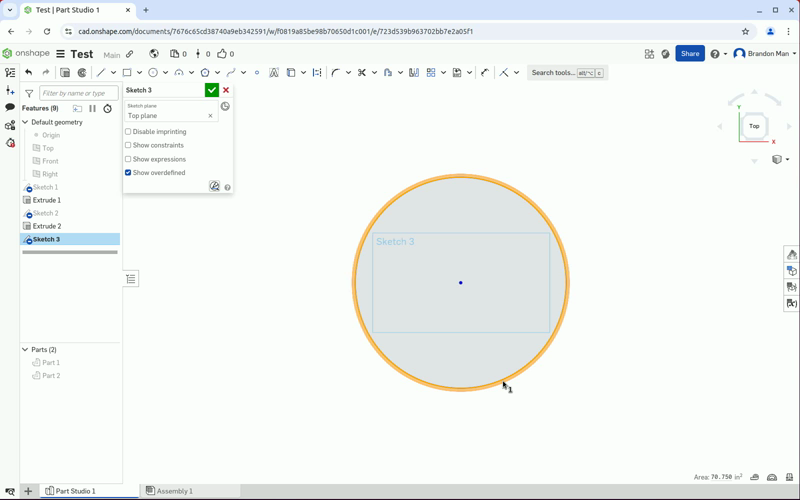
mouse_move(73, 352)
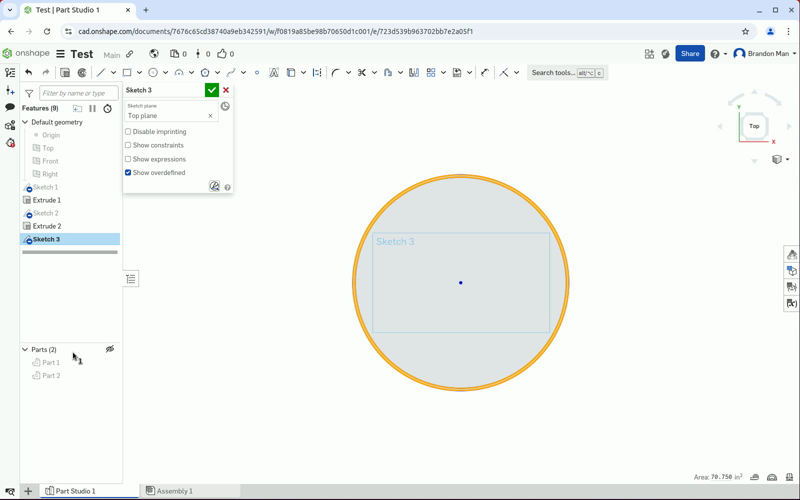
key(shift+y)
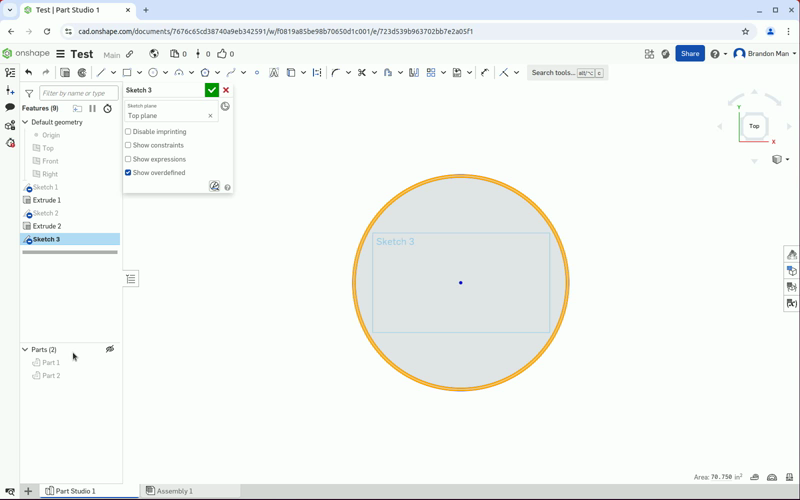
key(shift+e)
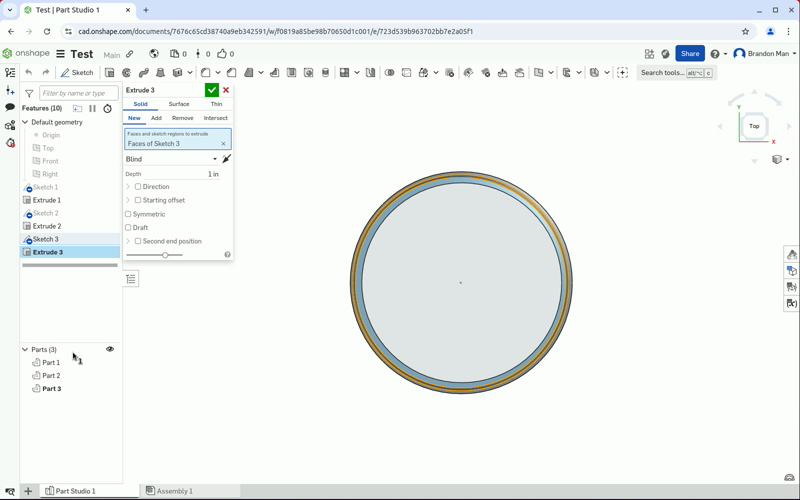
mouse_move(143, 106)
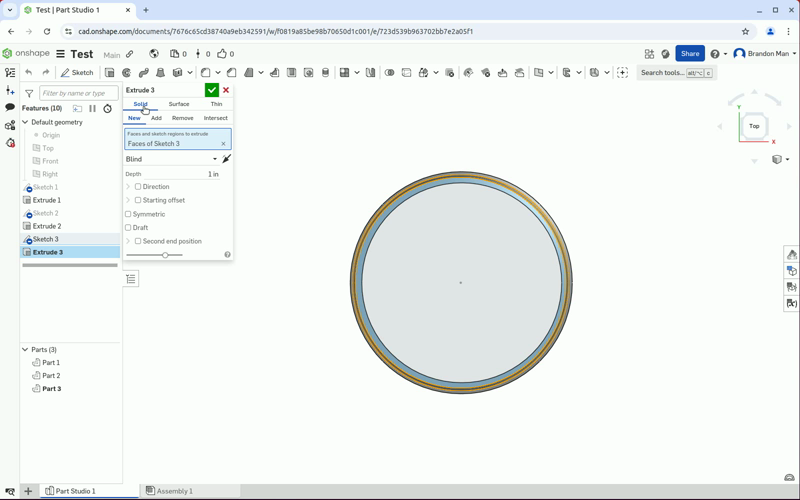
click(143, 106)
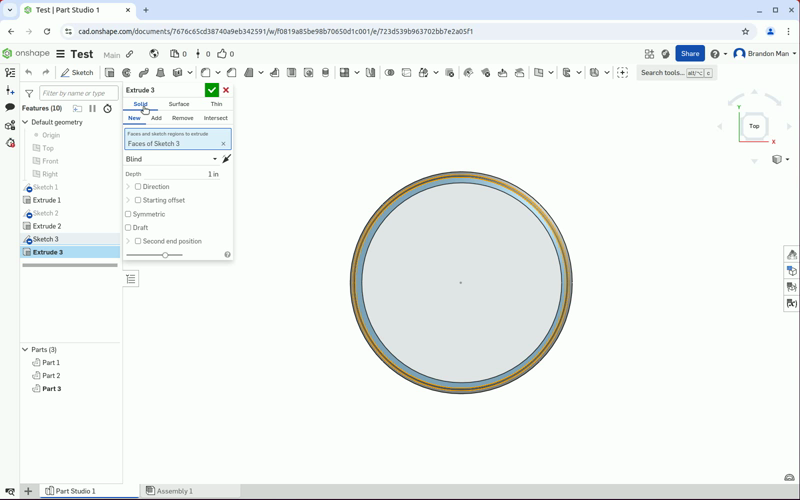
mouse_move(137, 120)
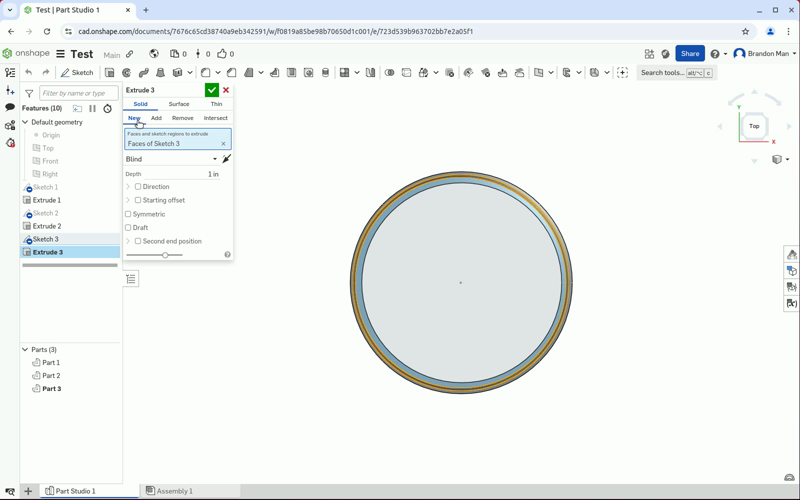
click(137, 120)
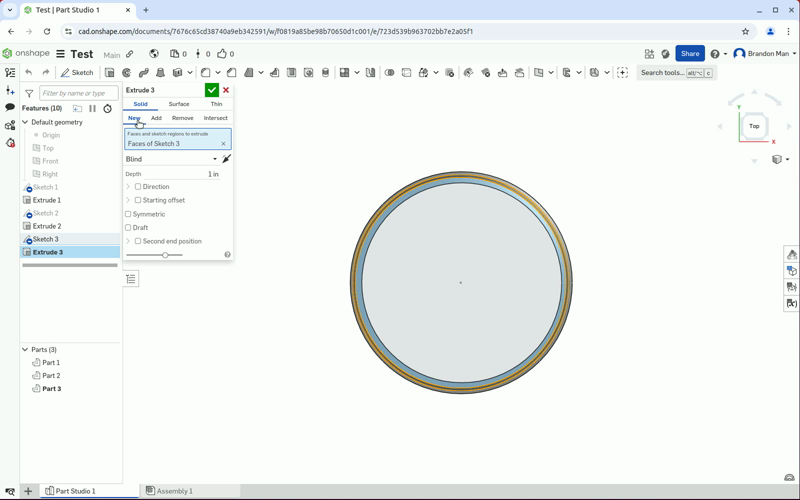
key(tab, 4)
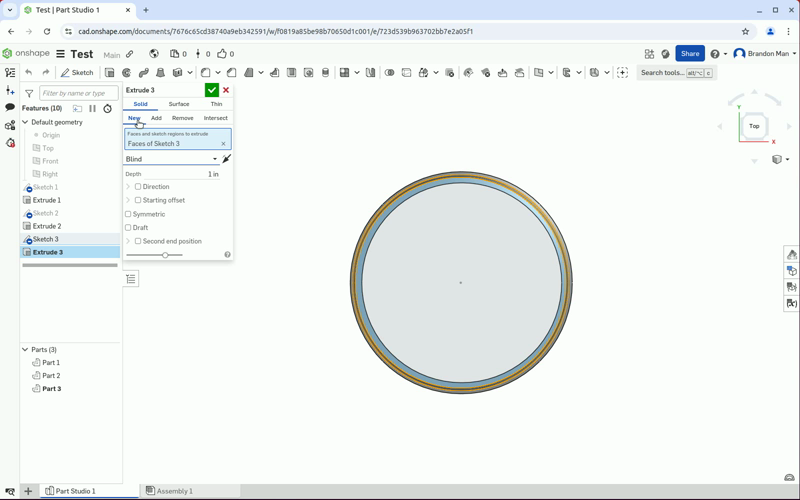
text(2.408)
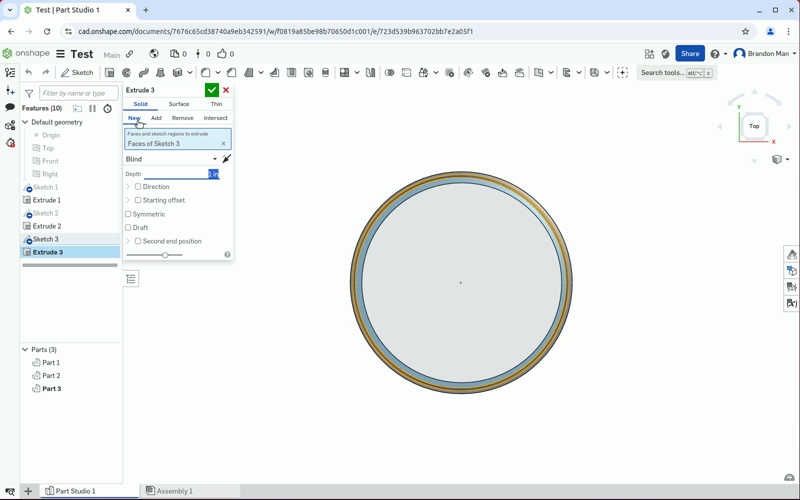
key(tab, 3)
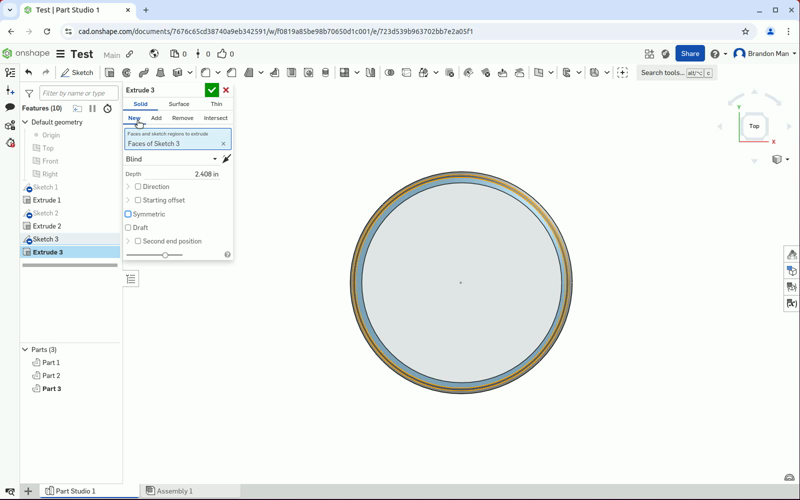
key(space)
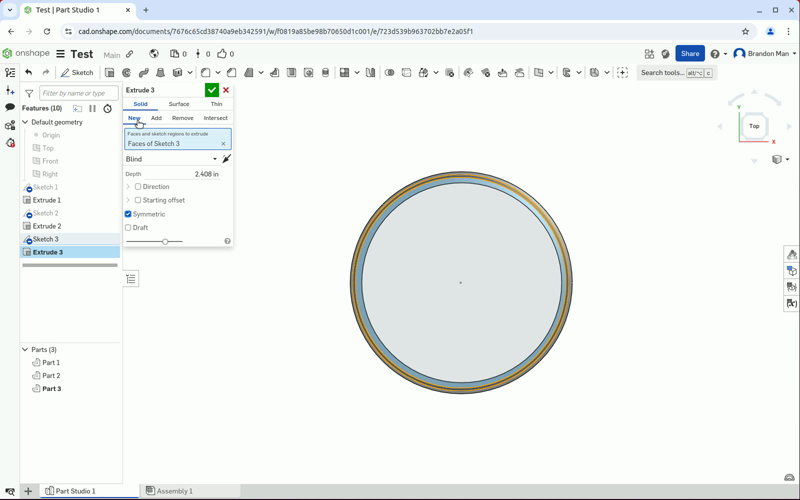
key(enter)
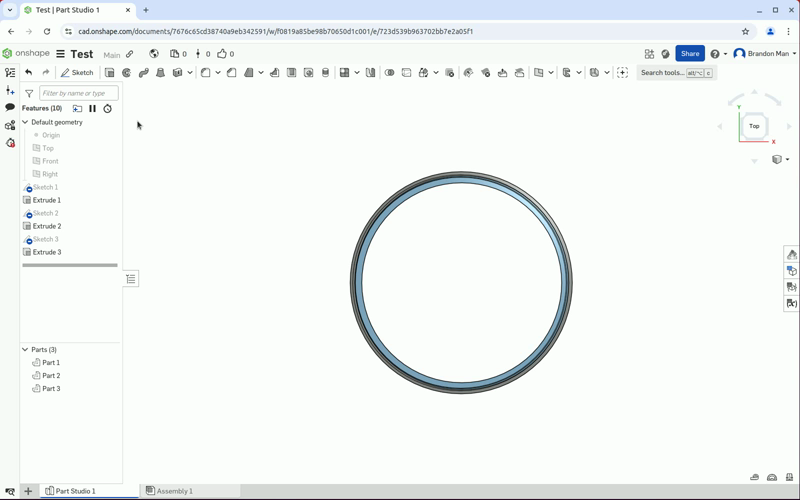
key(shift+h)
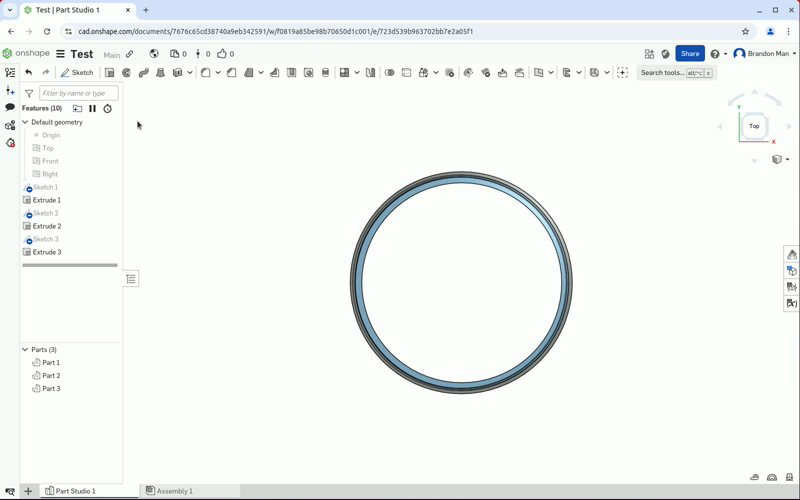
key(shift+h)
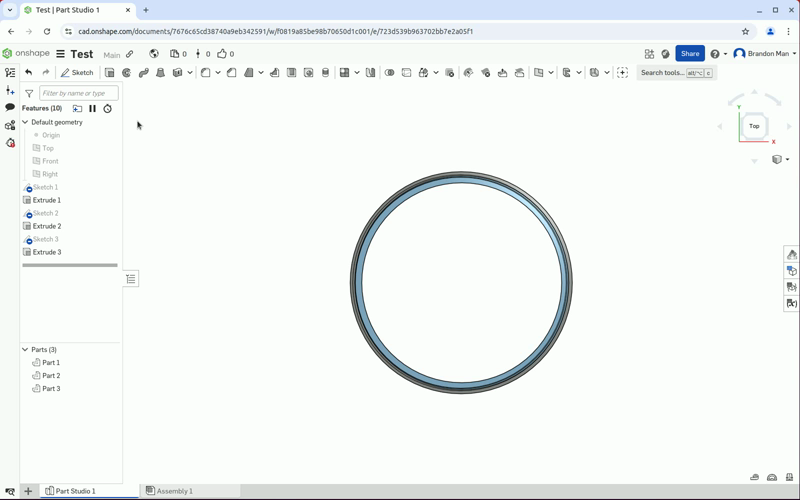
key(shift+7)
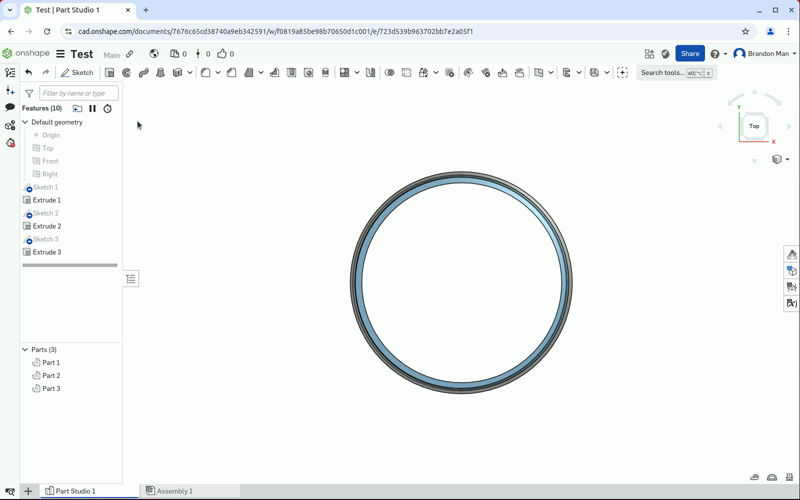
key(up, 3)
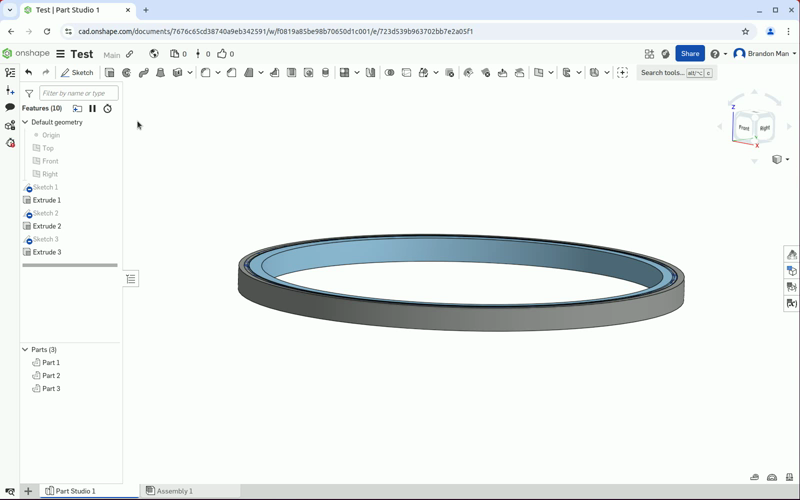
key(left, 3)
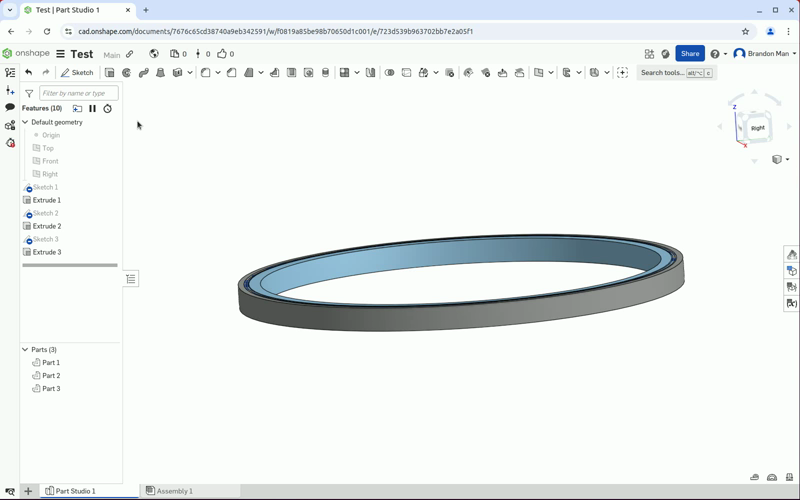
key(right, 3)
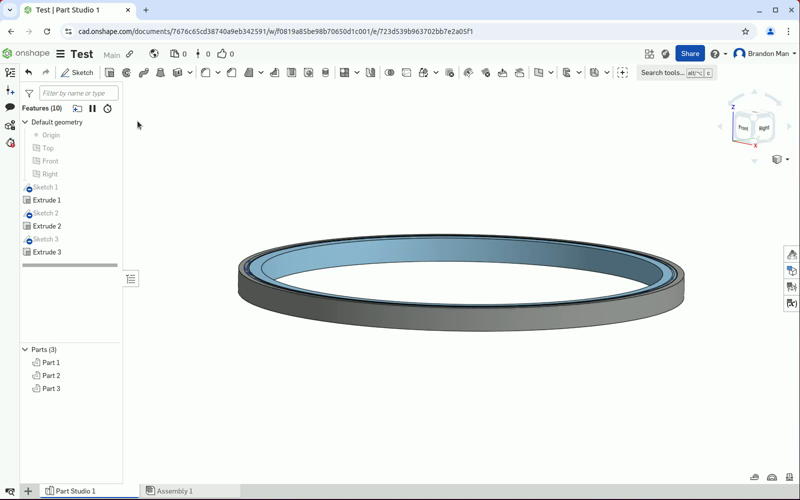
key(down, 3)
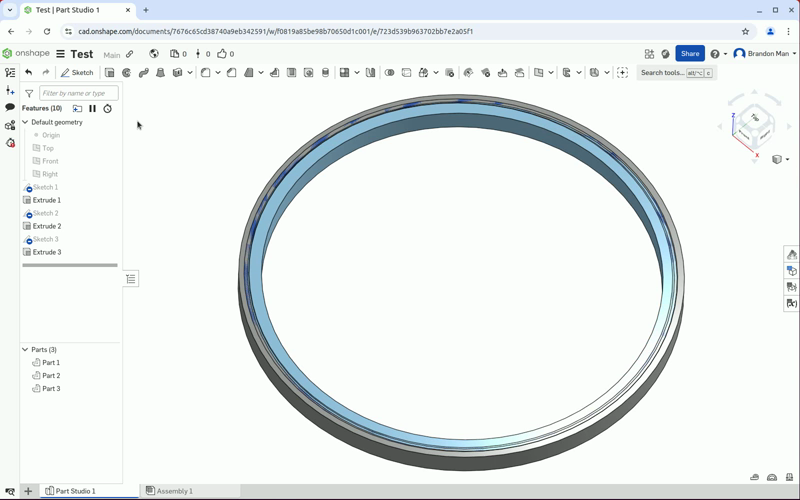
mouse_move(73, 189)
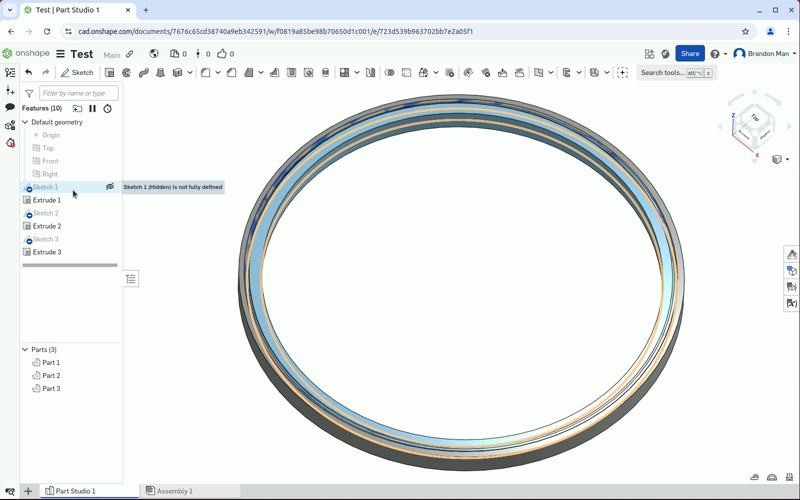
click(73, 189)